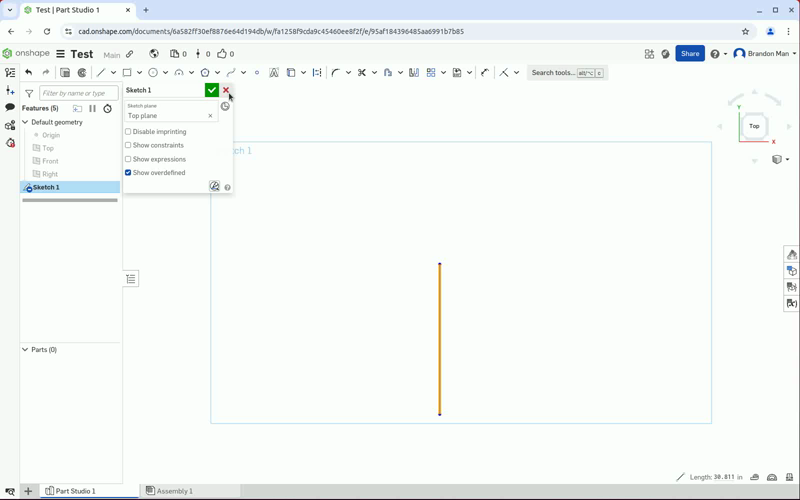
key(shift+h)
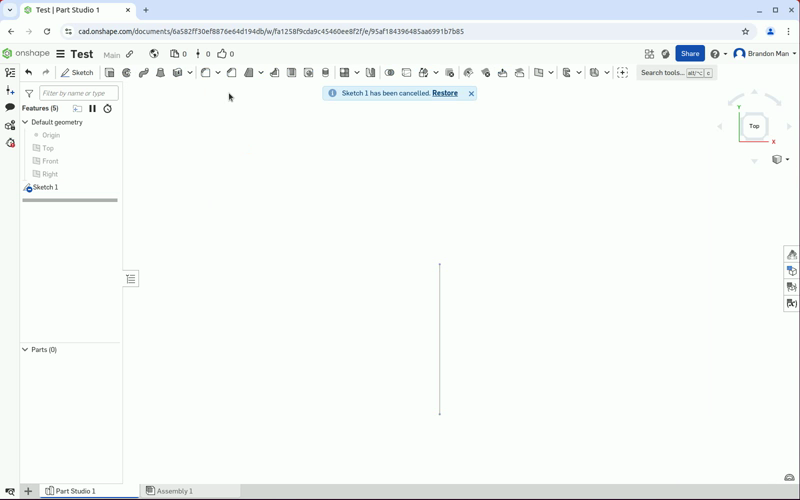
mouse_move(73, 352)
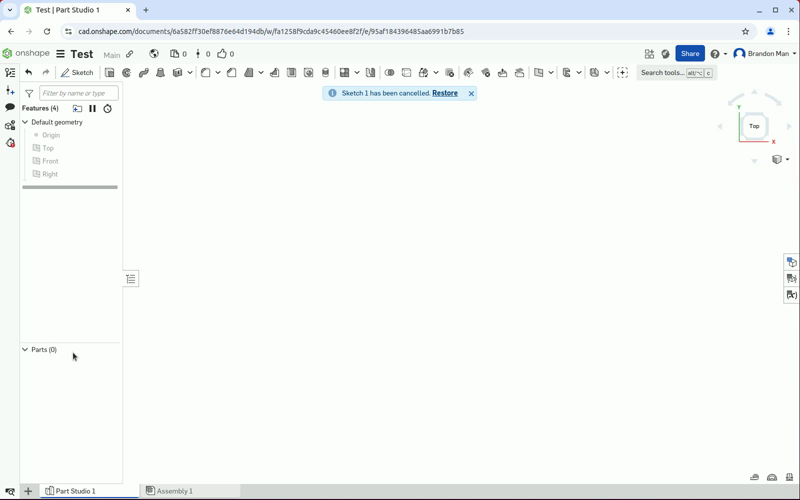
key(y)
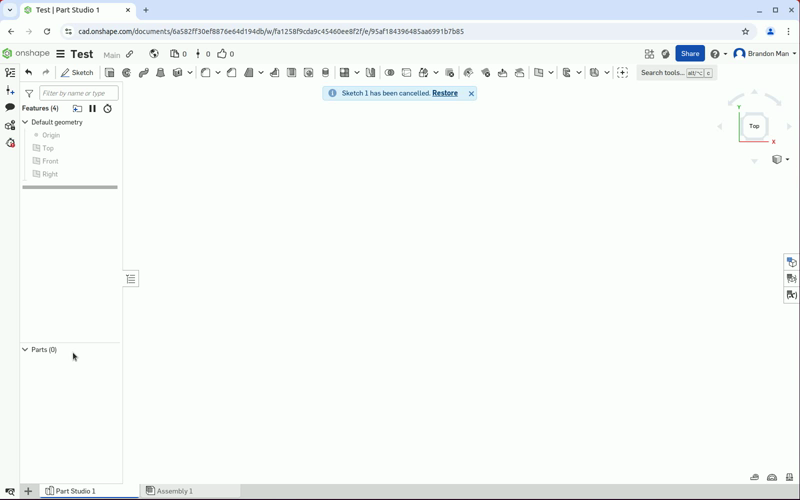
key(shift+p)
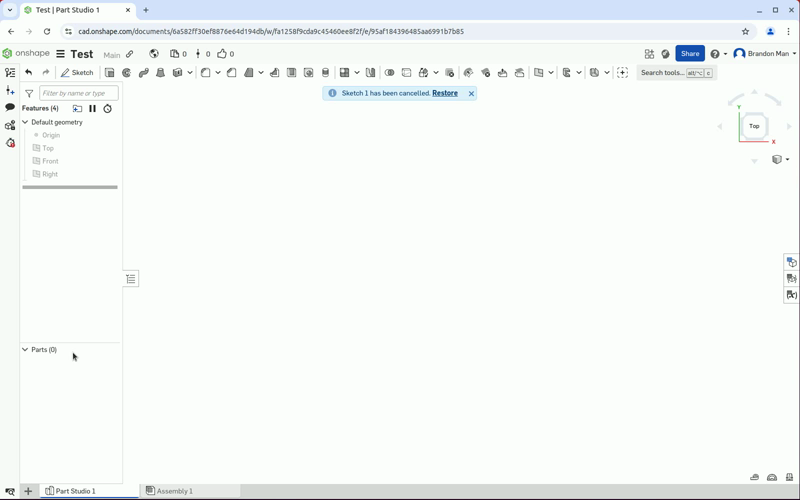
key(space)
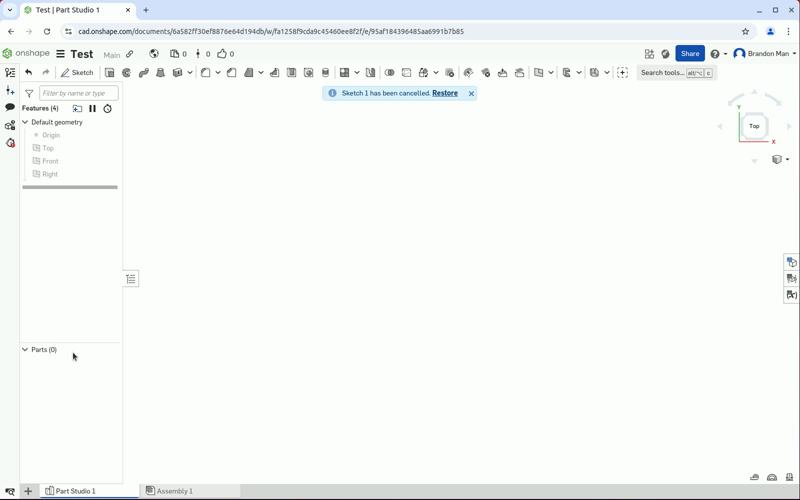
key_down(shift)
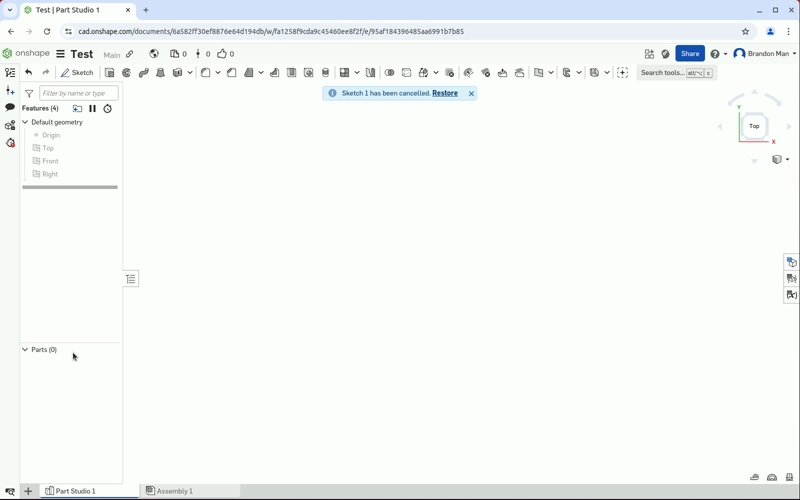
key(up)
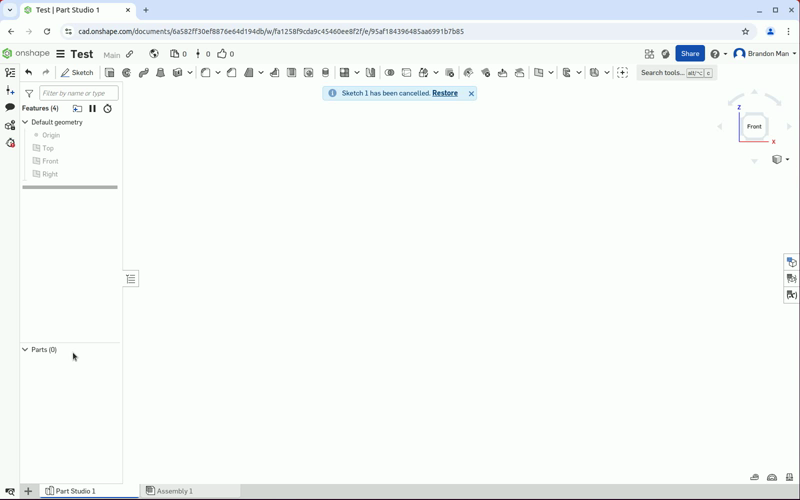
key_up(shift)
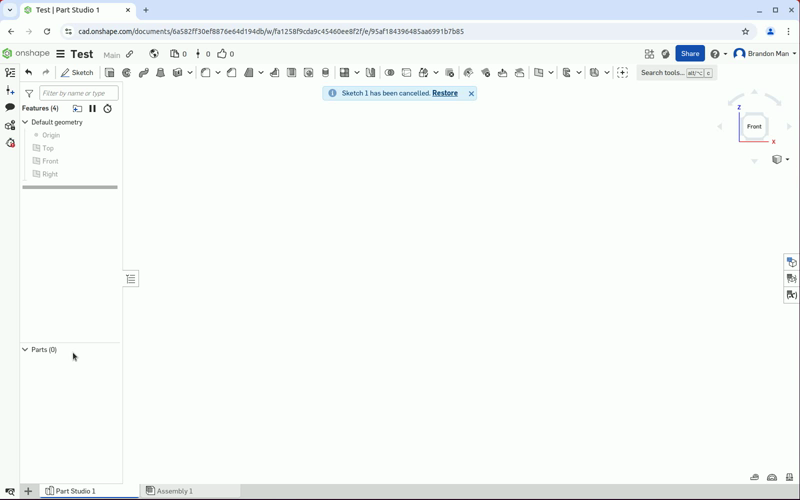
mouse_move(73, 352)
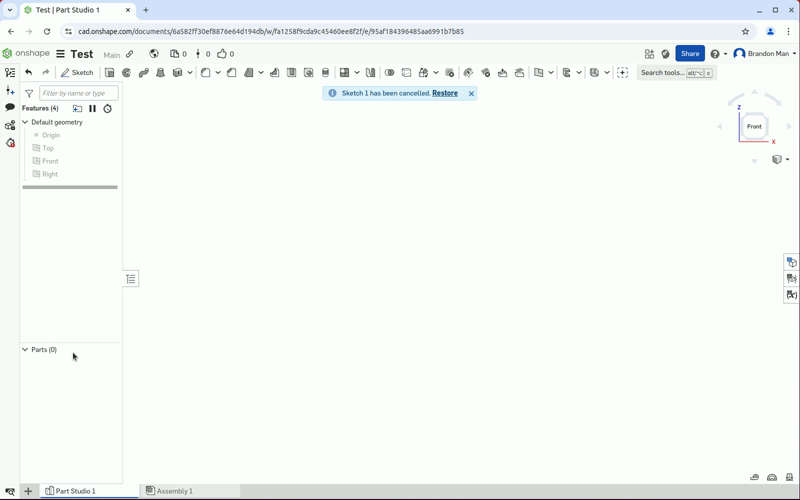
key(shift+y)
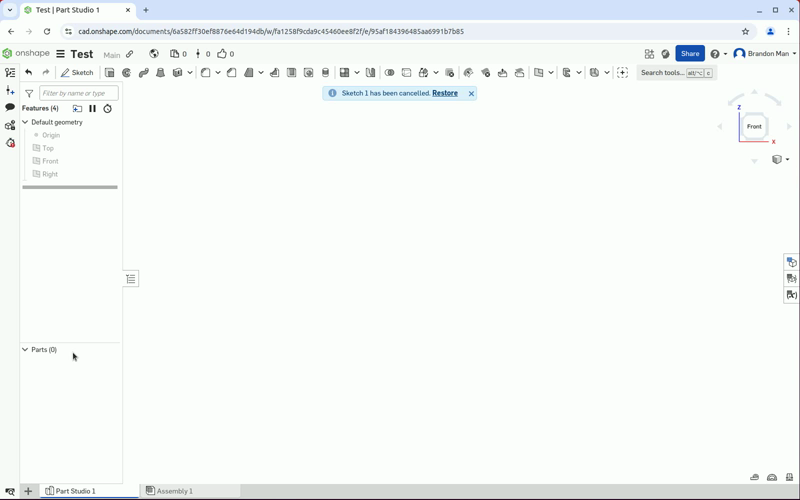
key(shift+s)
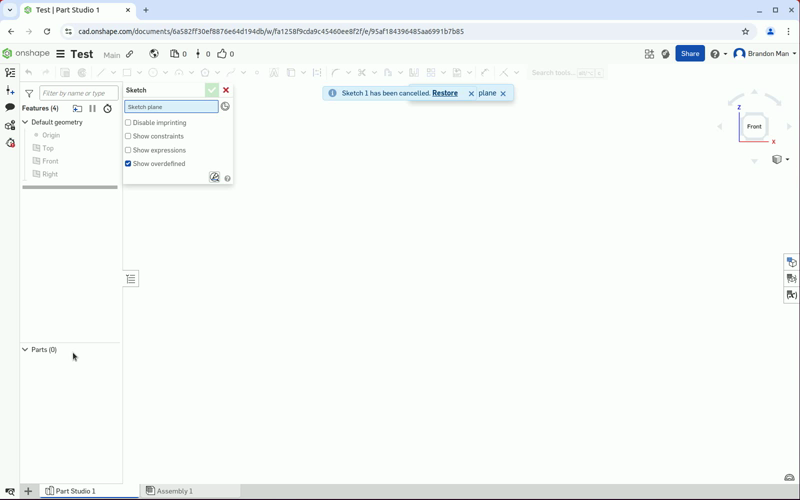
mouse_move(73, 163)
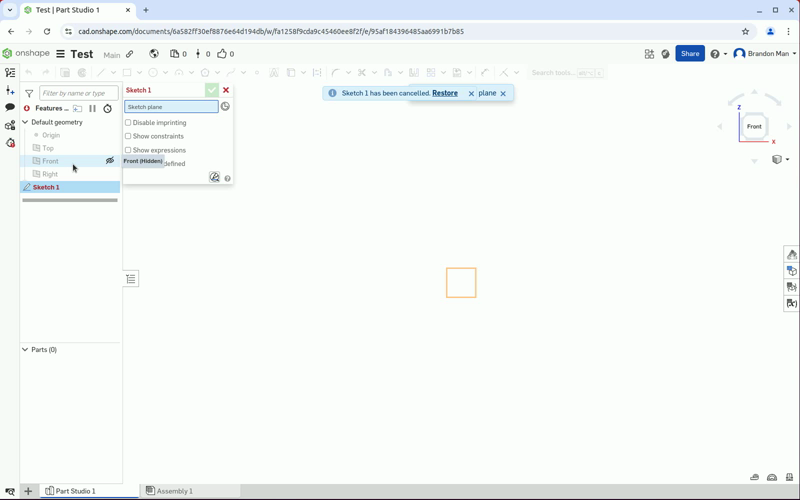
click(73, 163)
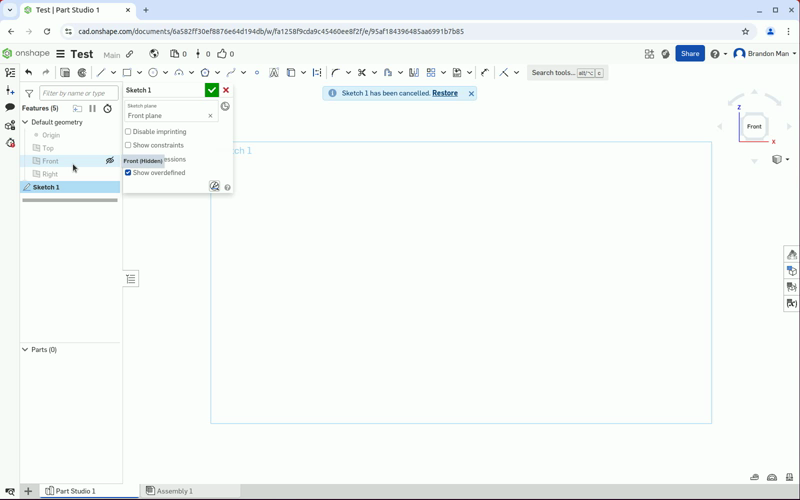
mouse_move(73, 352)
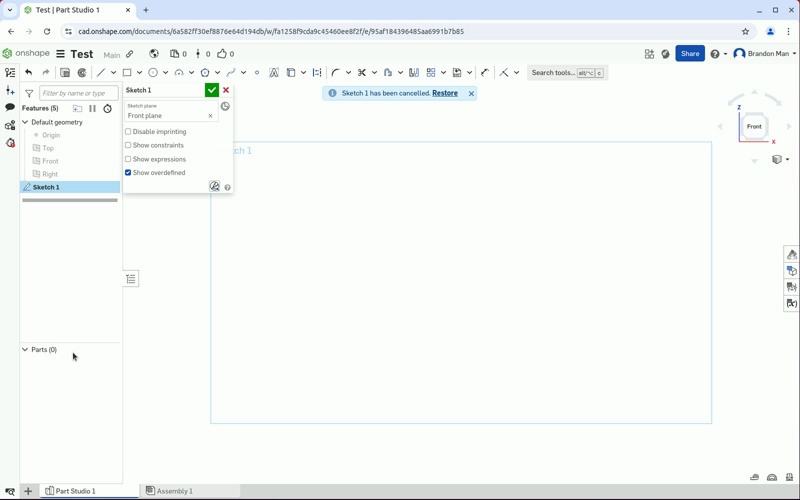
key(y)
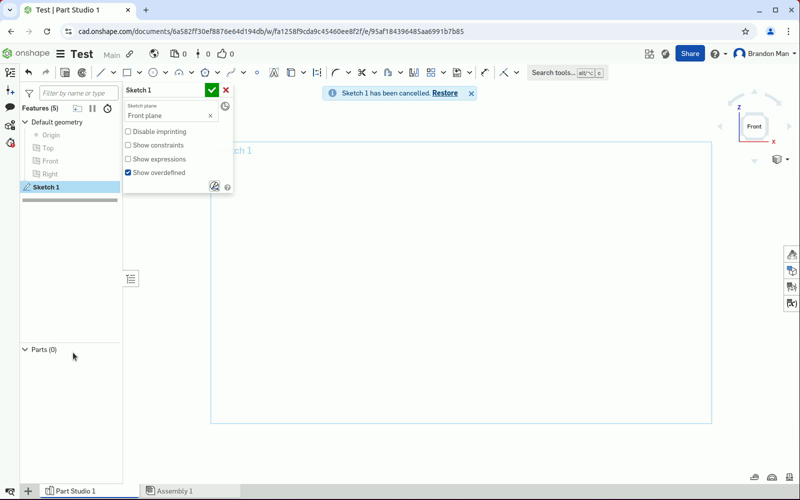
key(l)
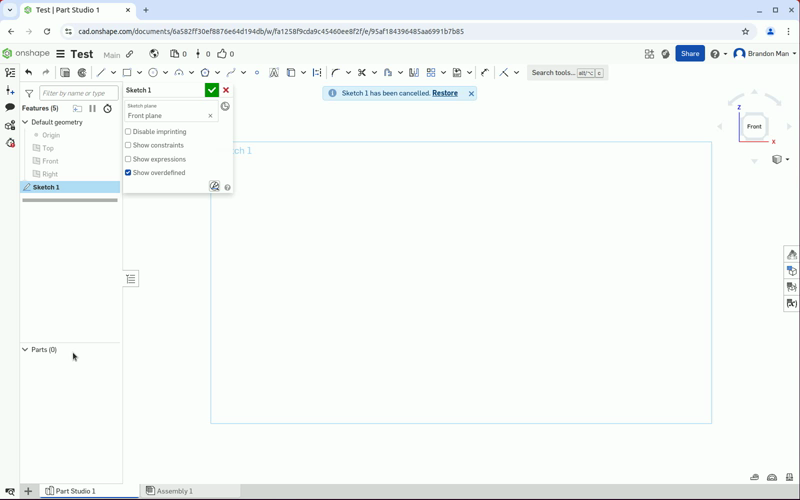
key_down(shift)
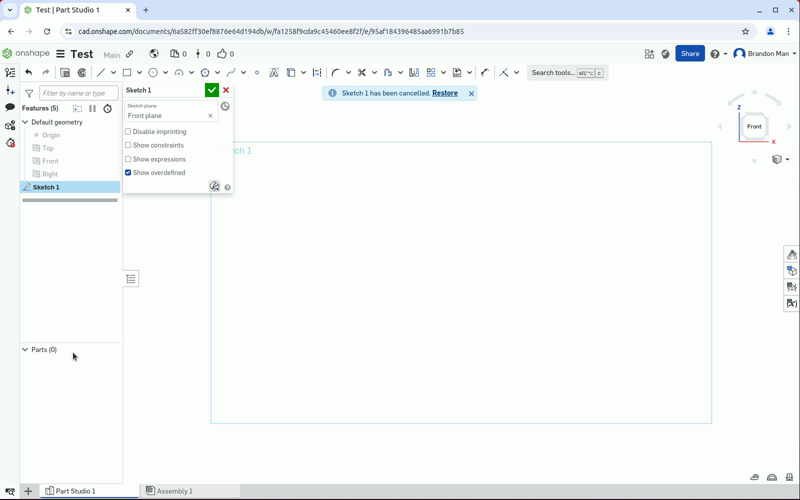
mouse_move(396, 372)
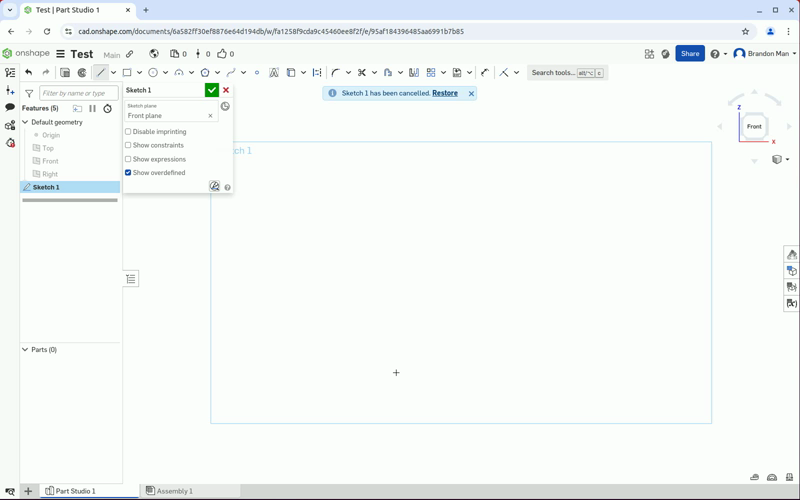
click(396, 372)
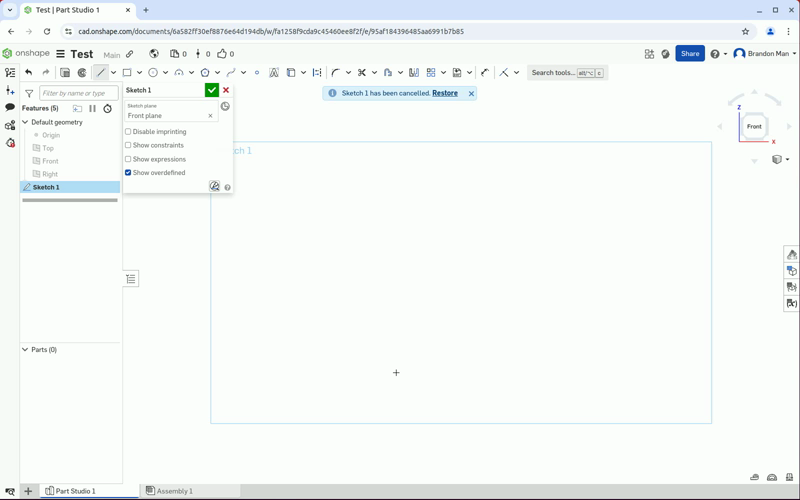
key_up(shift)
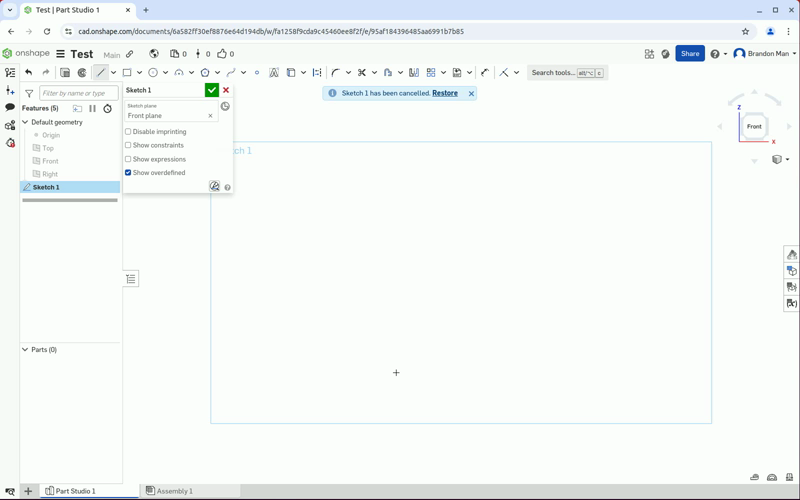
key_down(shift)
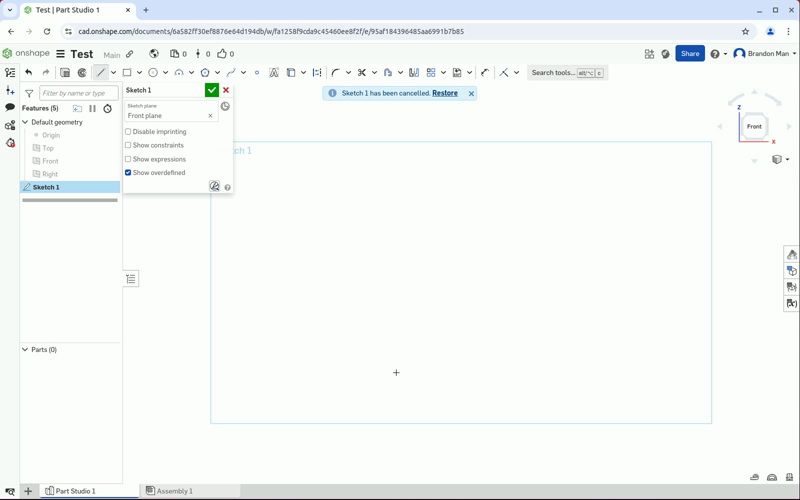
mouse_move(572, 372)
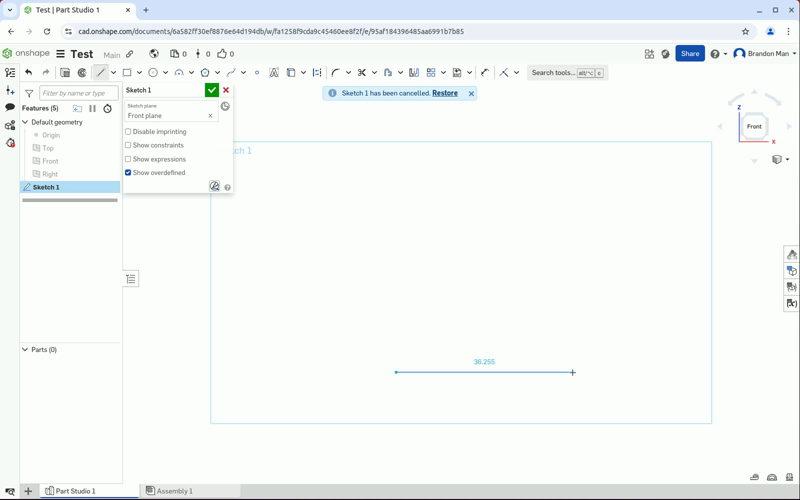
click(572, 372)
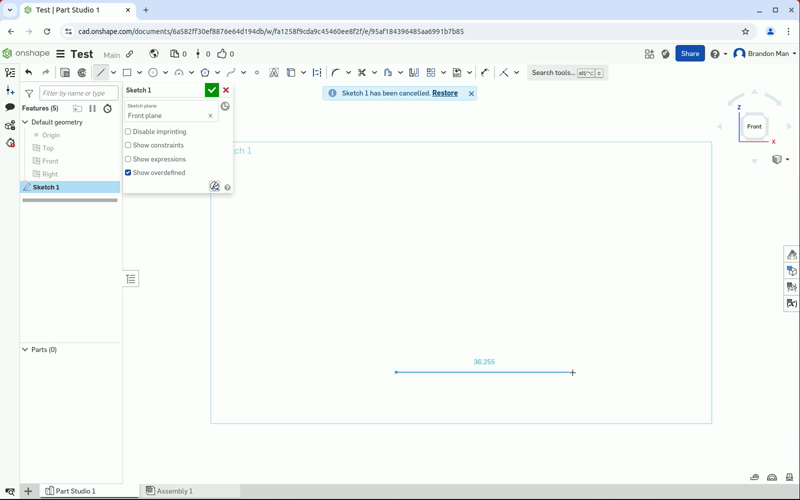
key_up(shift)
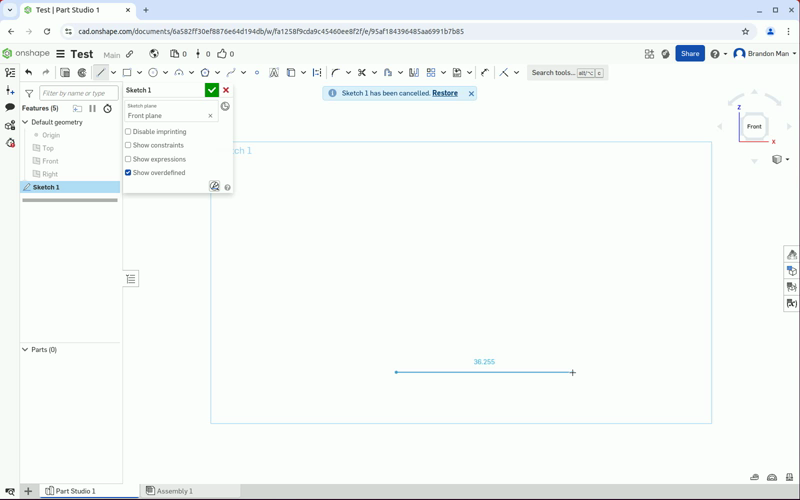
key_down(shift)
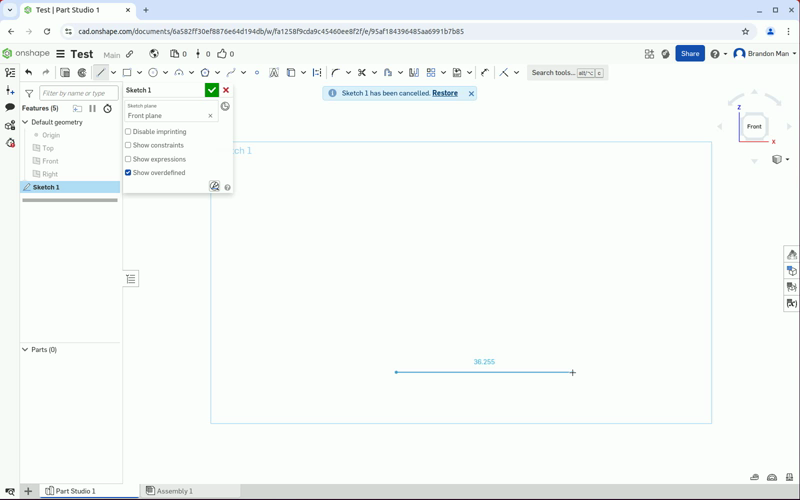
mouse_move(572, 295)
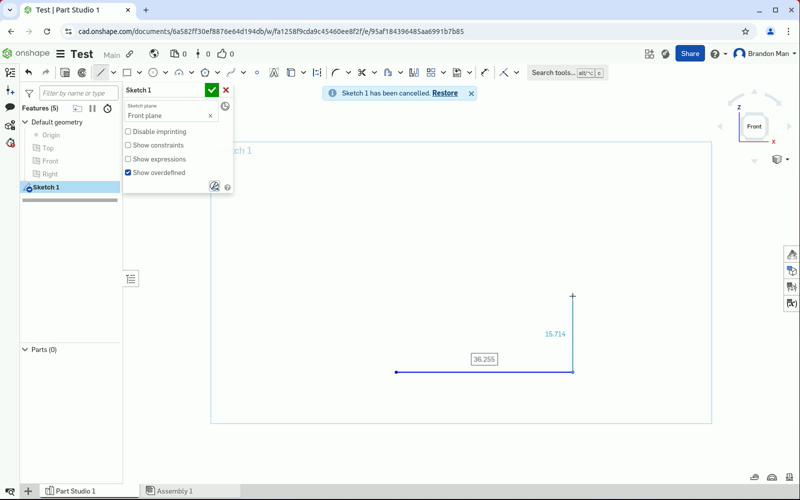
click(572, 295)
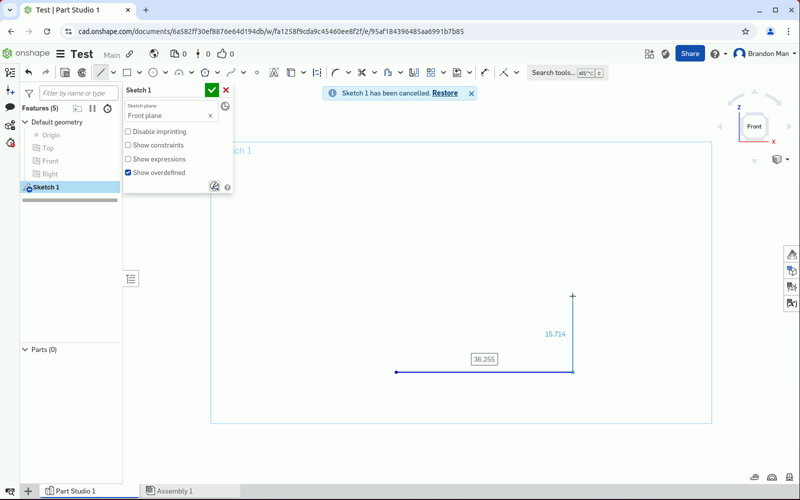
key_up(shift)
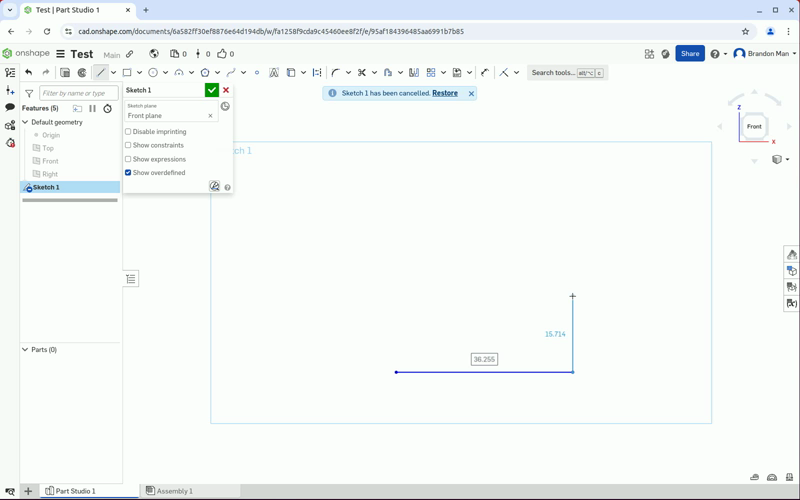
key_down(shift)
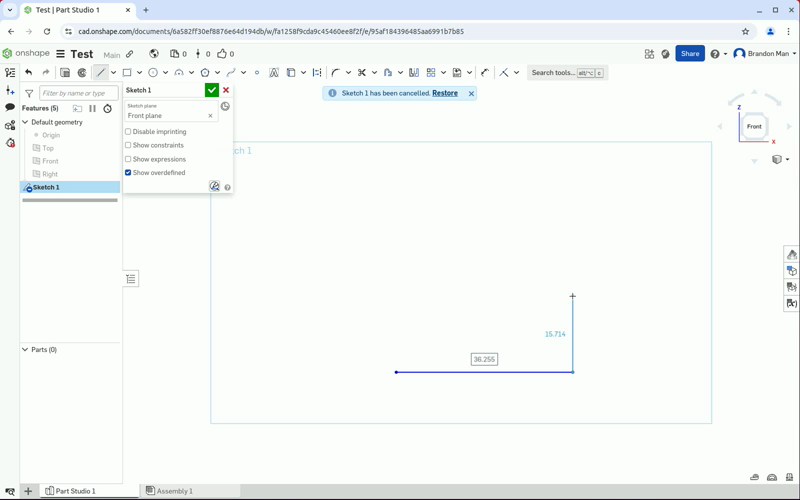
mouse_move(589, 295)
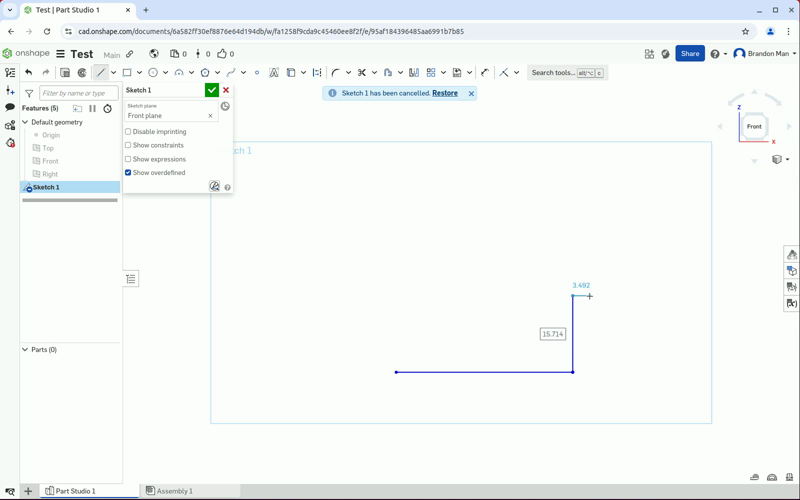
mouse_move(522, 295)
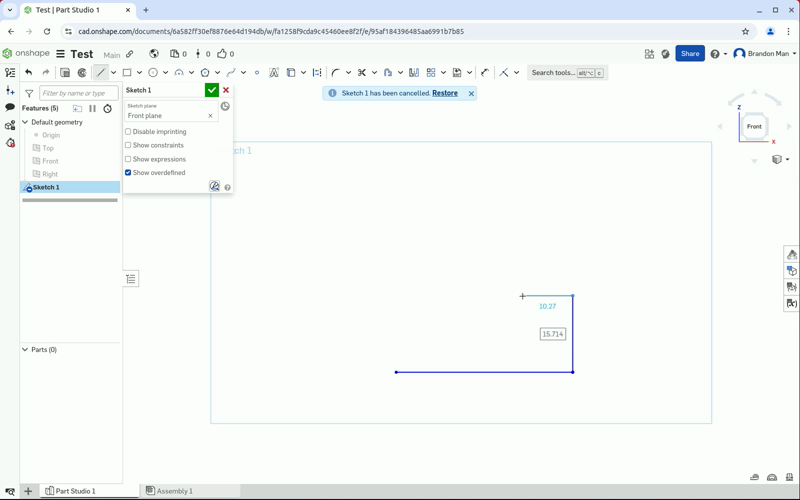
click(522, 295)
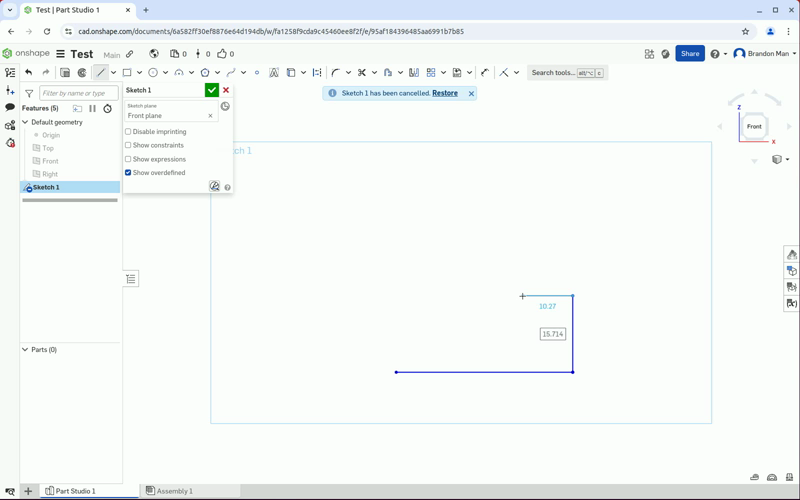
key_up(shift)
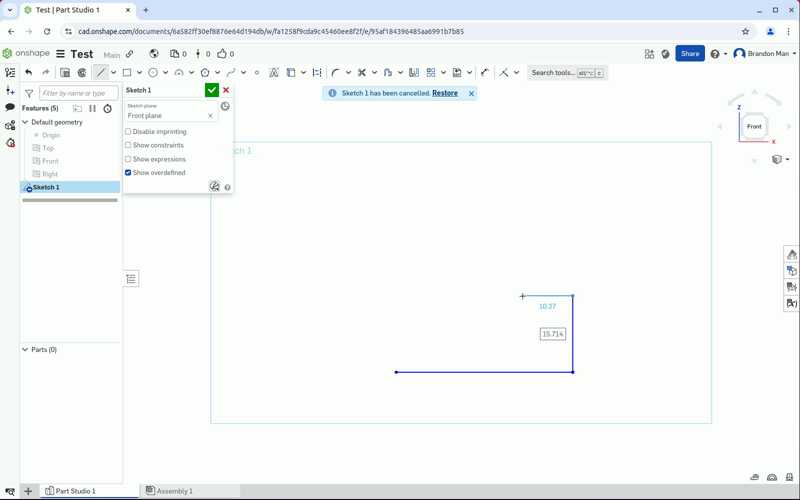
key_down(shift)
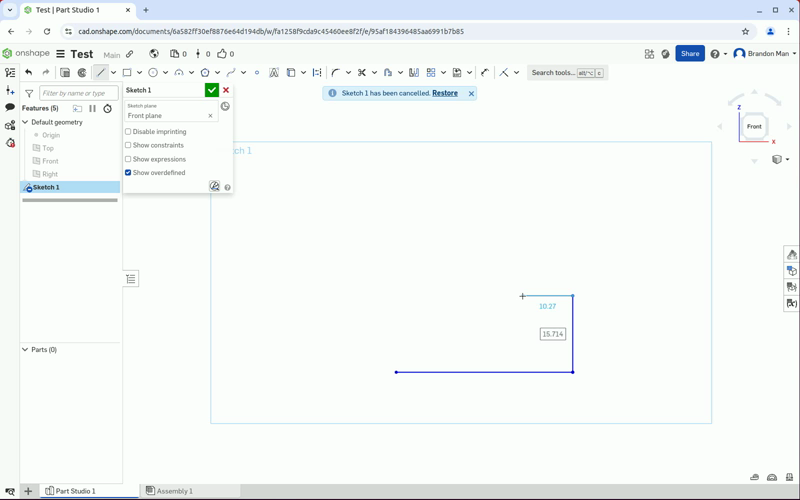
mouse_move(552, 295)
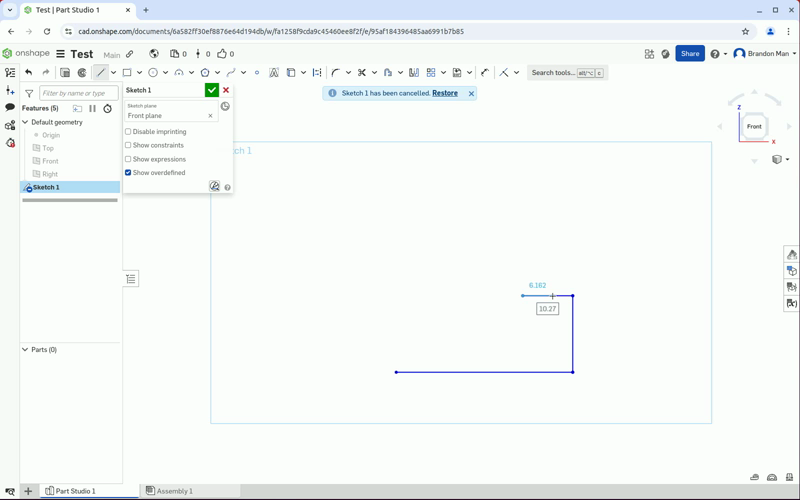
mouse_move(522, 271)
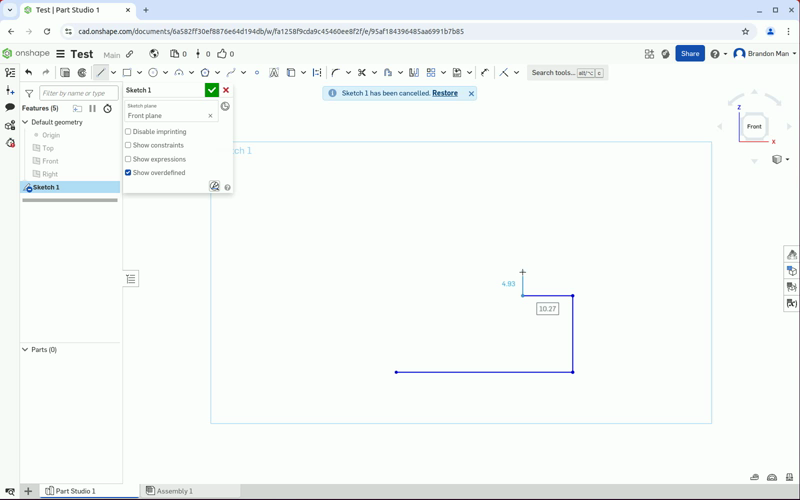
click(522, 271)
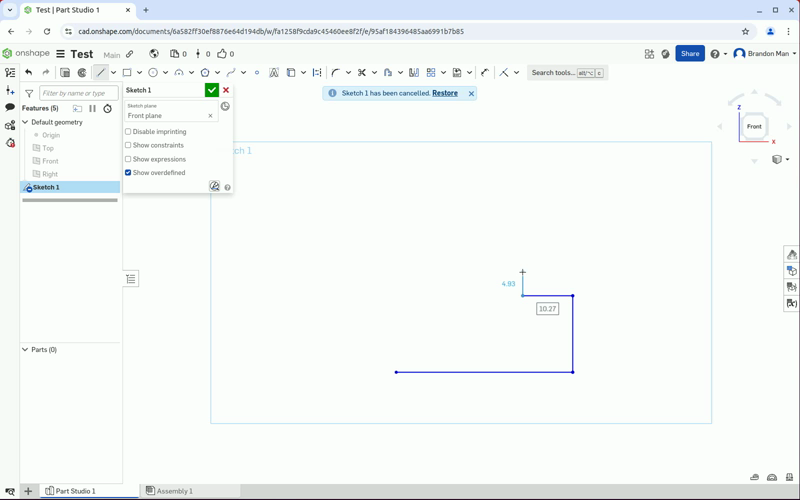
key_up(shift)
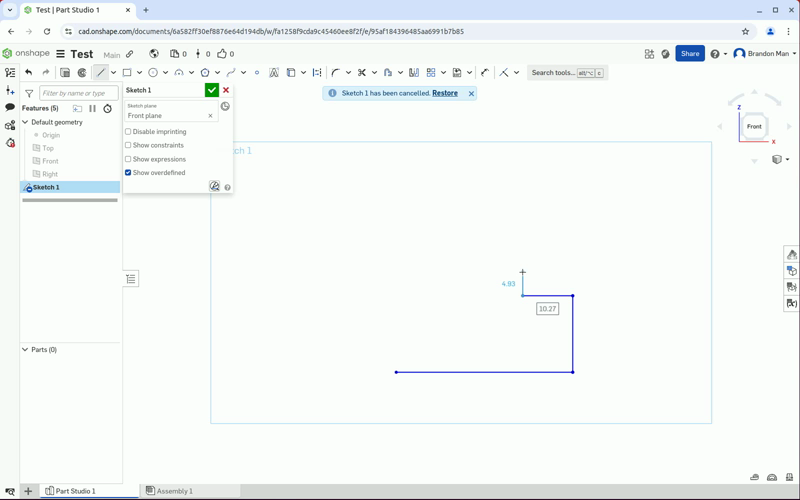
key_down(shift)
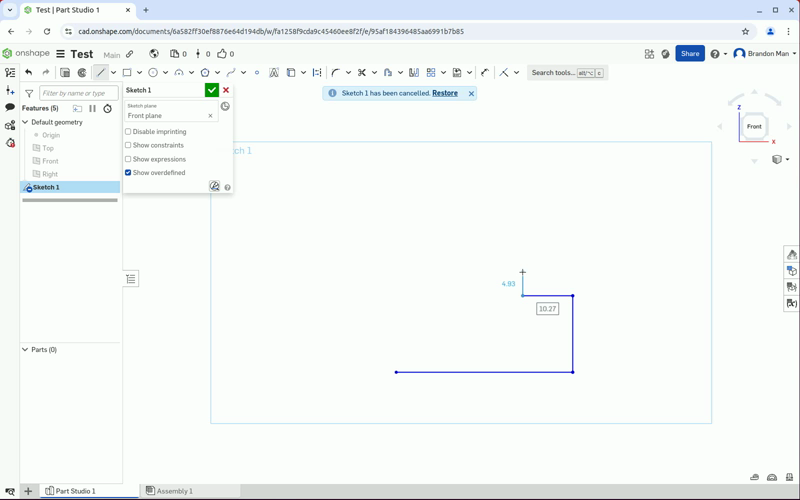
mouse_move(396, 271)
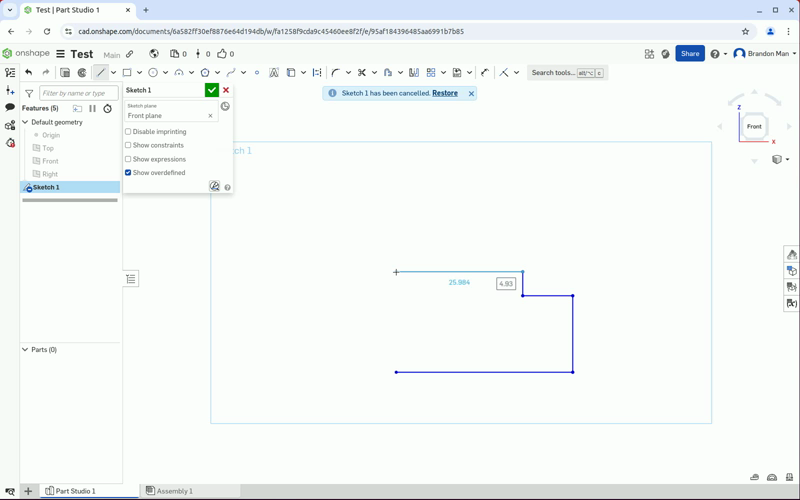
click(396, 271)
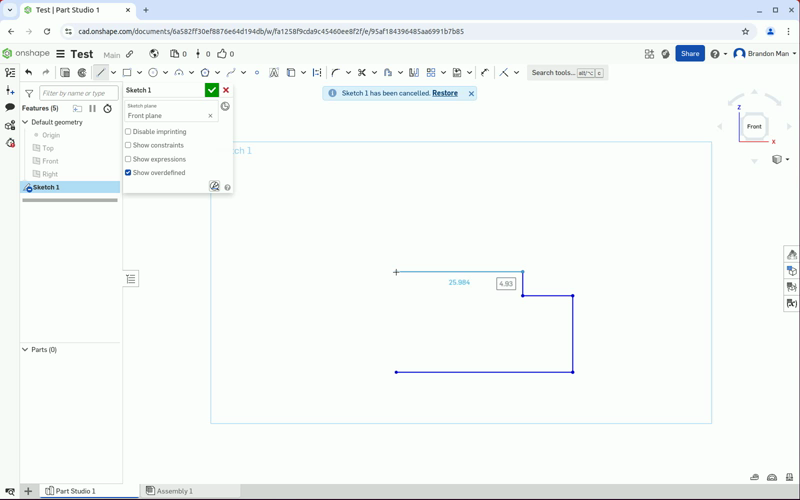
key_up(shift)
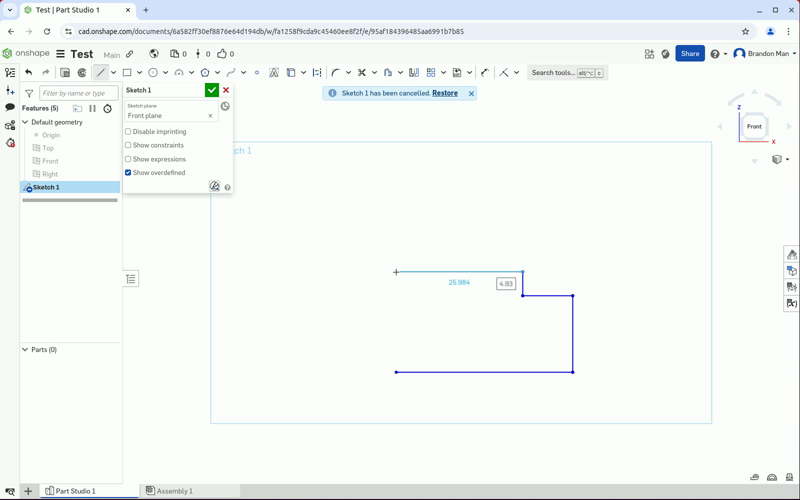
key_down(shift)
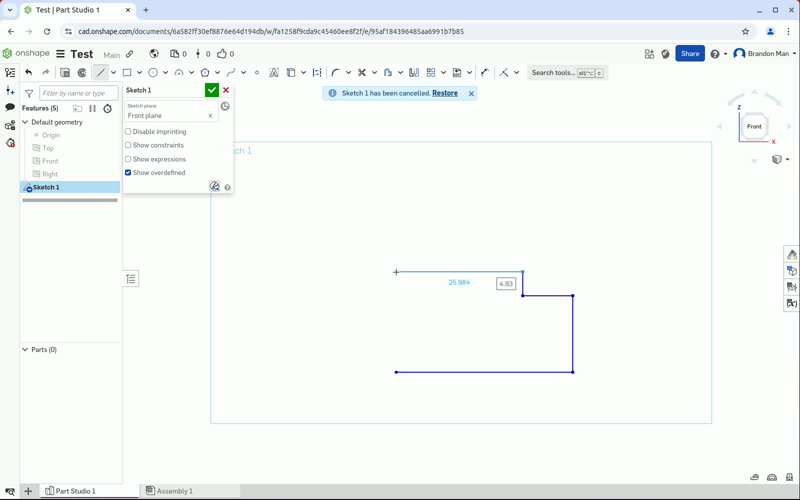
mouse_move(396, 372)
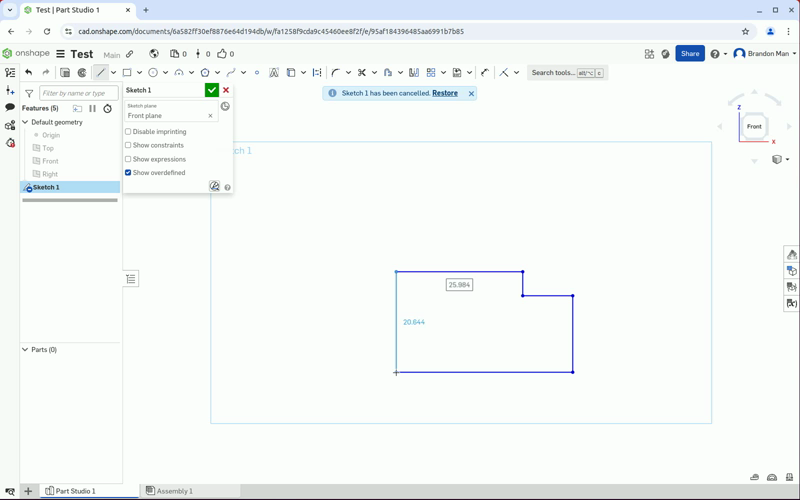
key_up(shift)
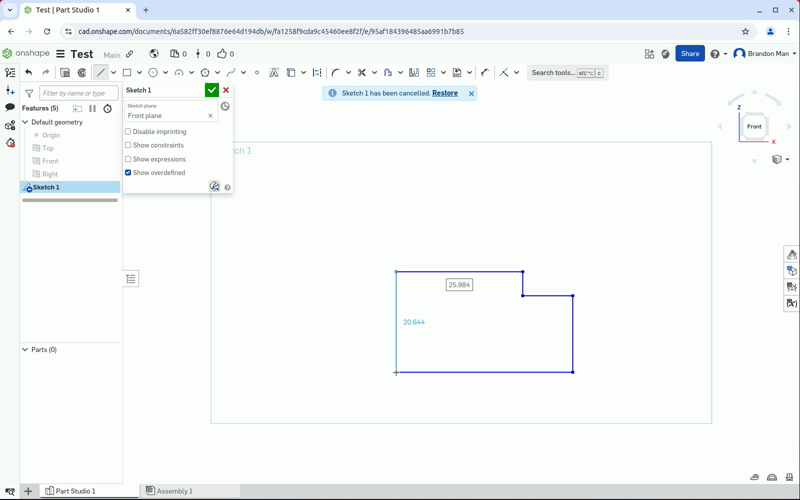
click(396, 372)
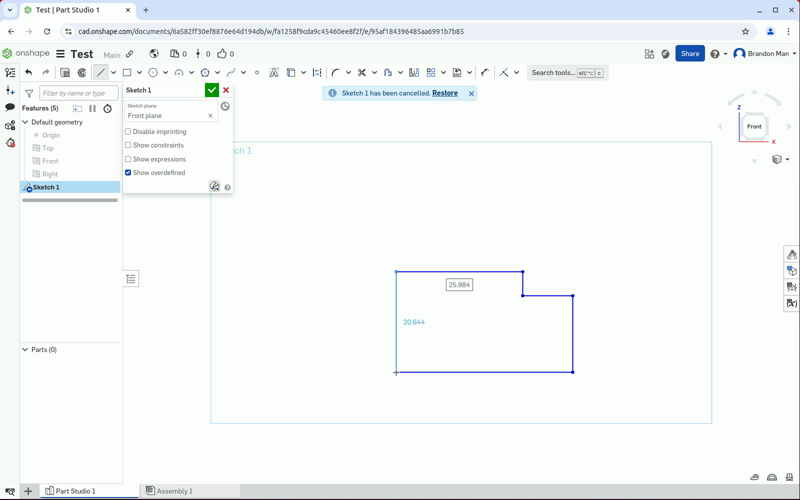
key(esc)
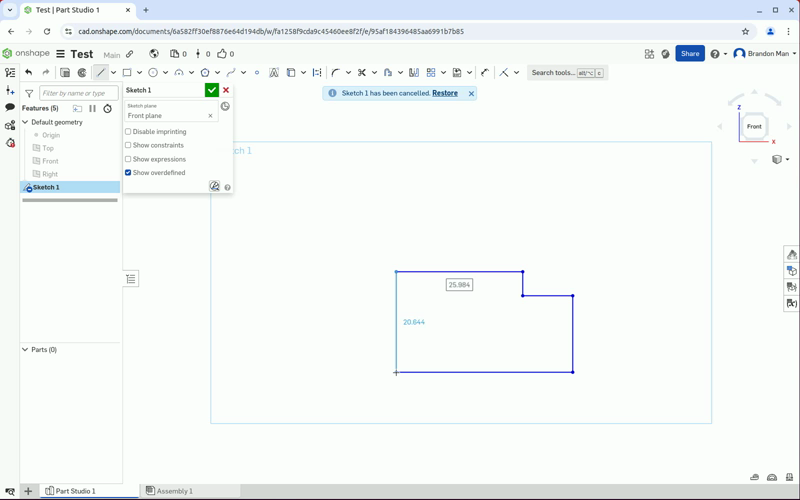
mouse_move(407, 338)
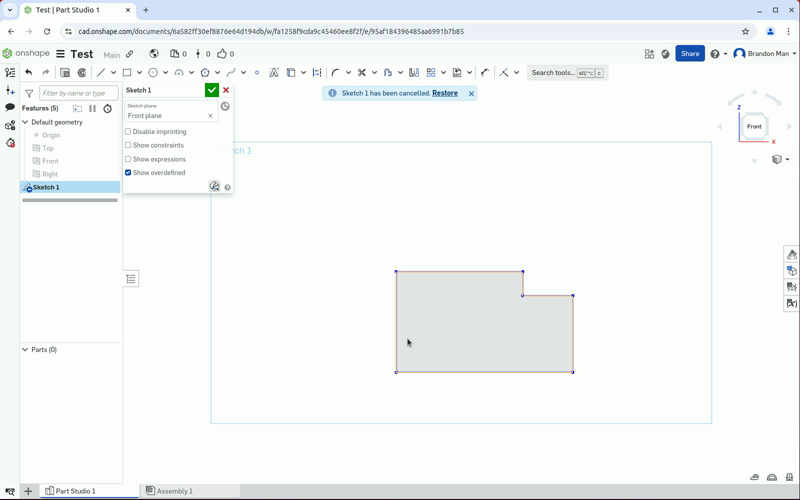
click(407, 338)
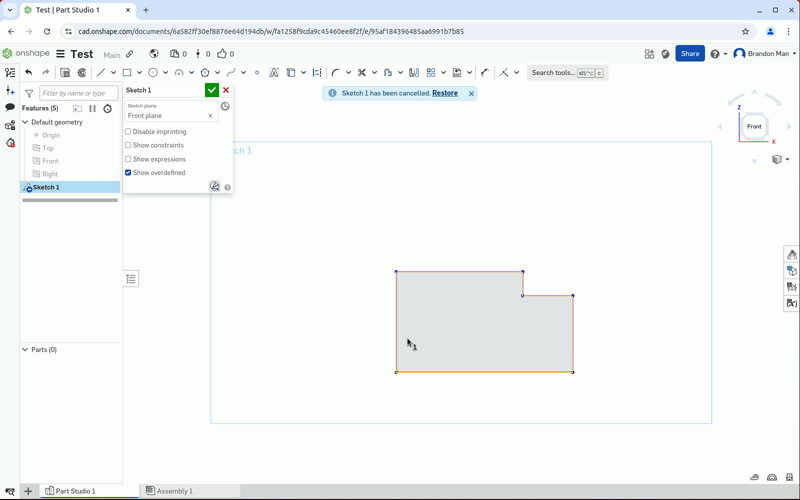
mouse_move(73, 352)
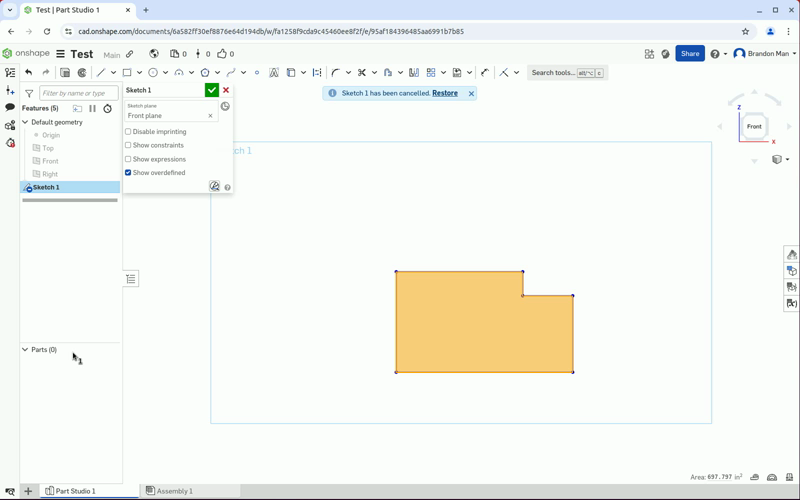
key(shift+y)
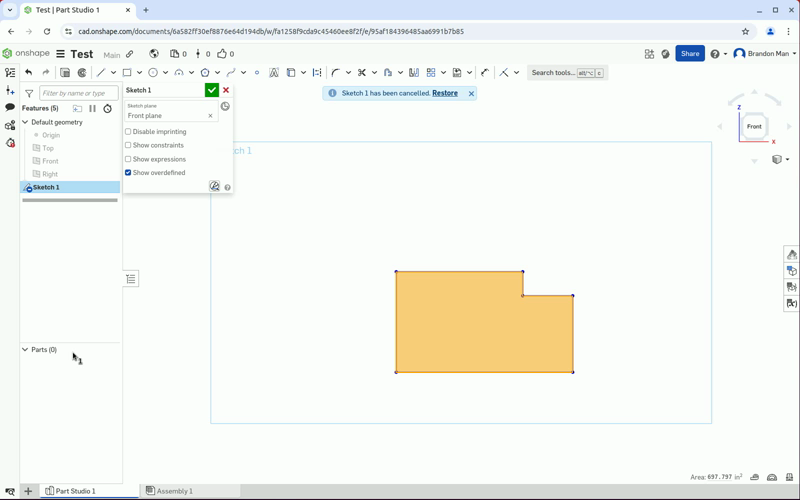
key(shift+e)
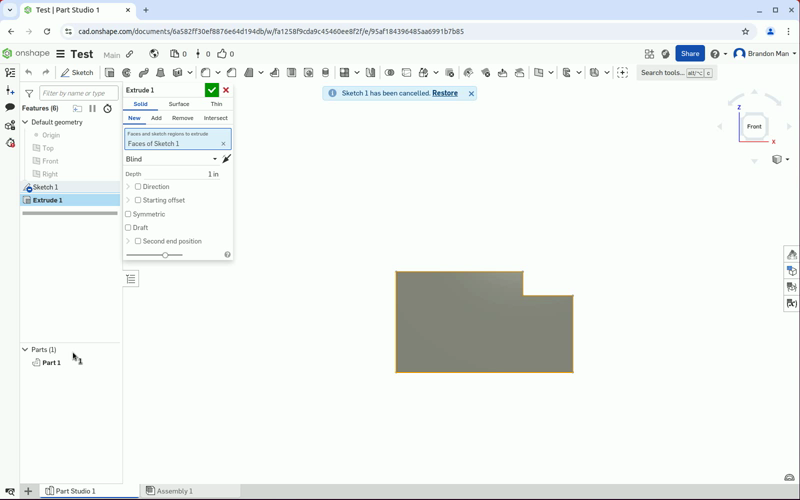
mouse_move(143, 106)
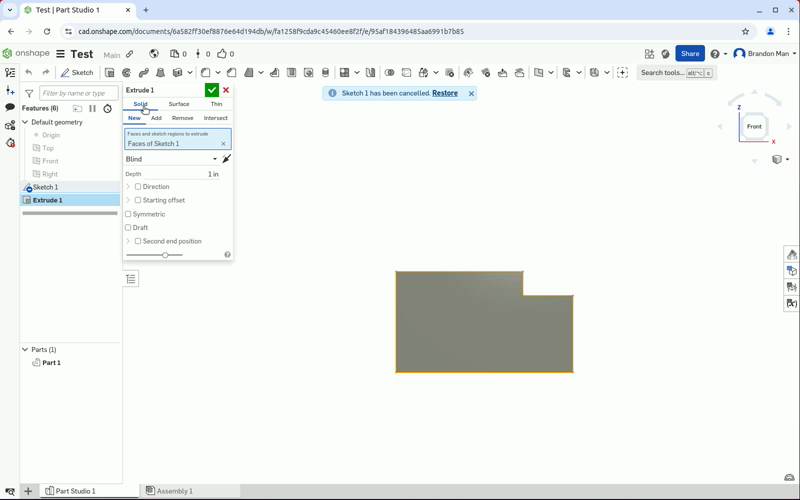
click(143, 106)
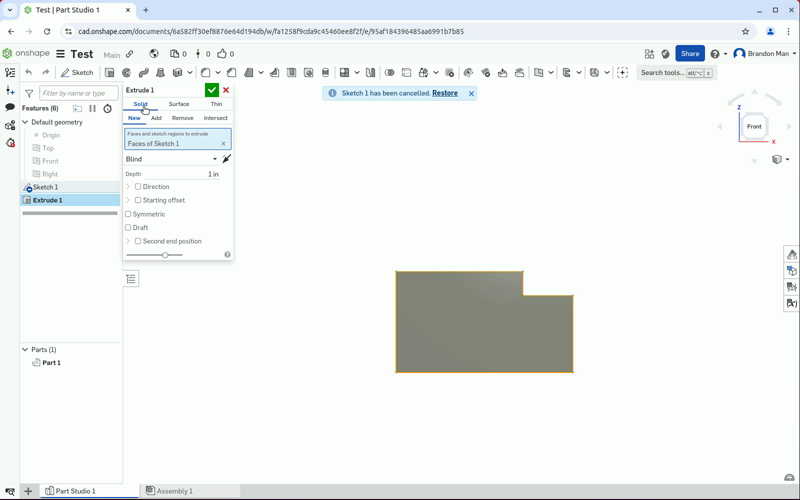
mouse_move(137, 120)
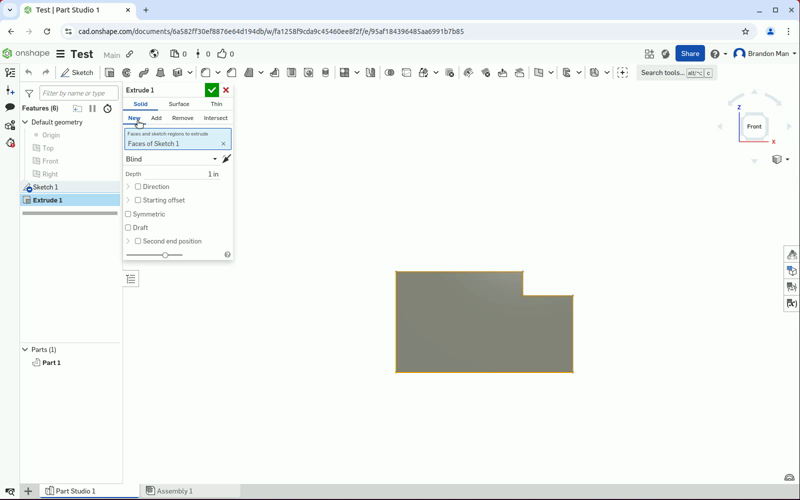
click(137, 120)
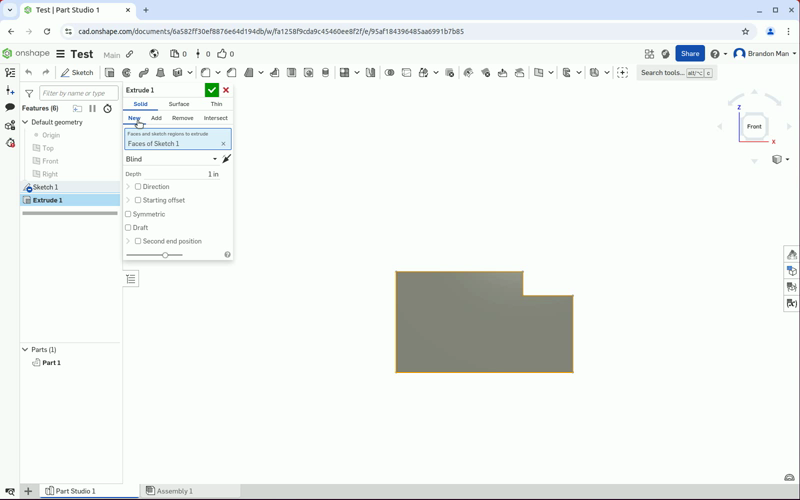
key(tab, 4)
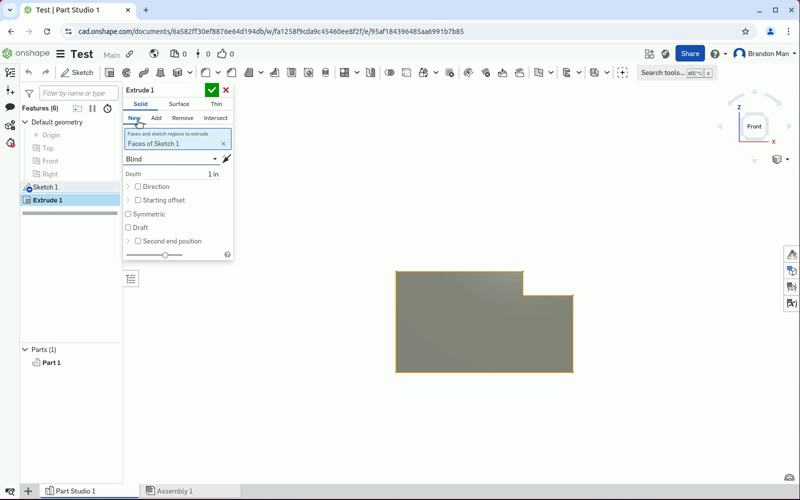
text(-10.351)
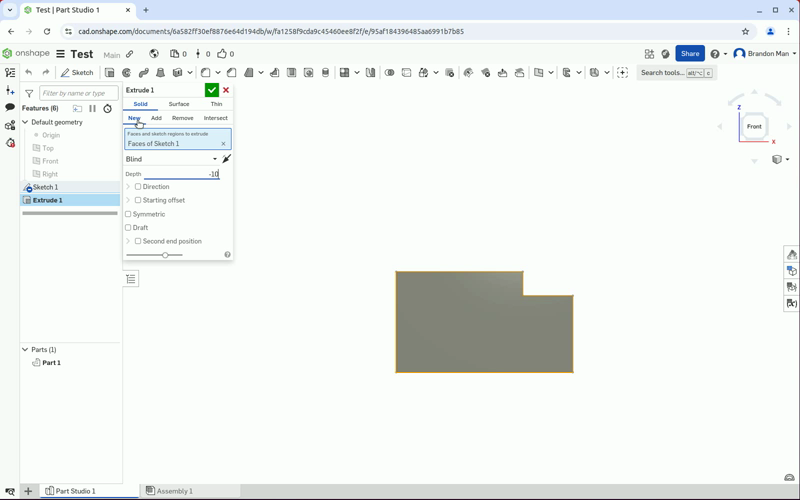
key(enter)
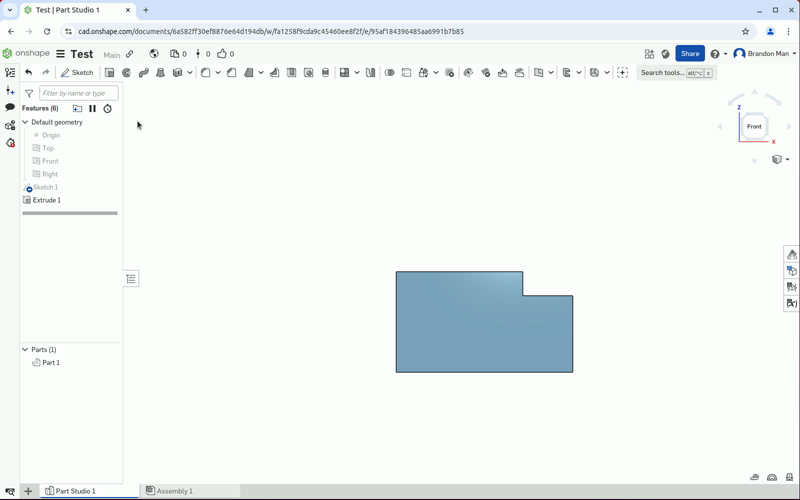
key(shift+h)
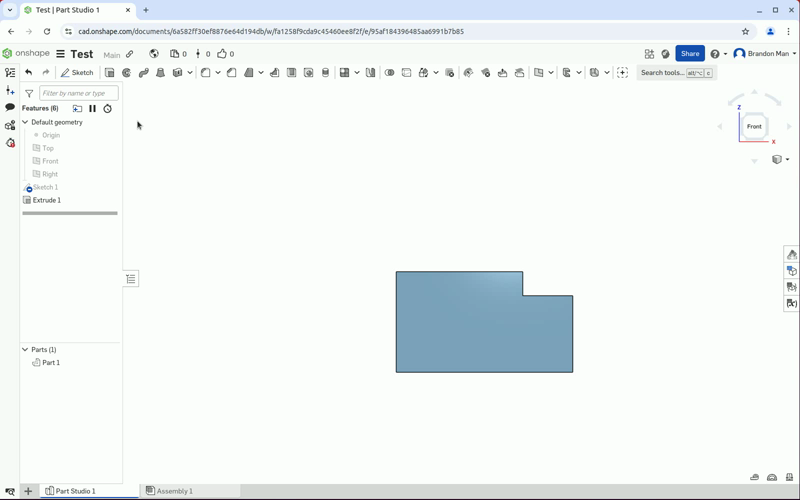
key(shift+h)
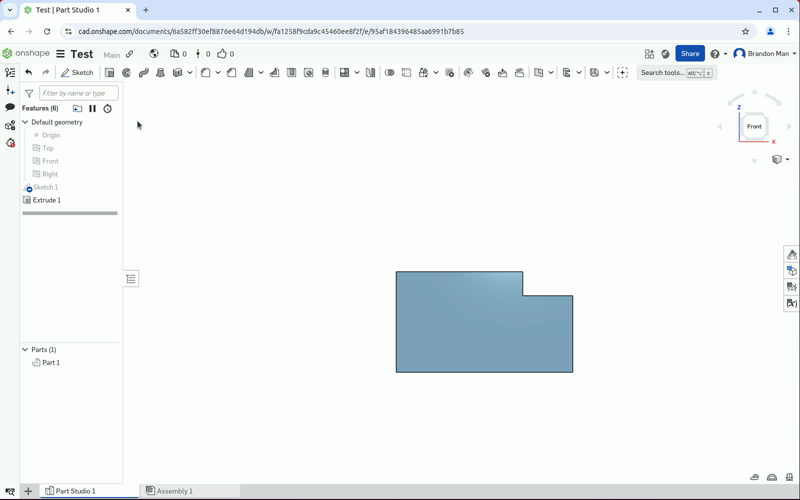
mouse_move(73, 189)
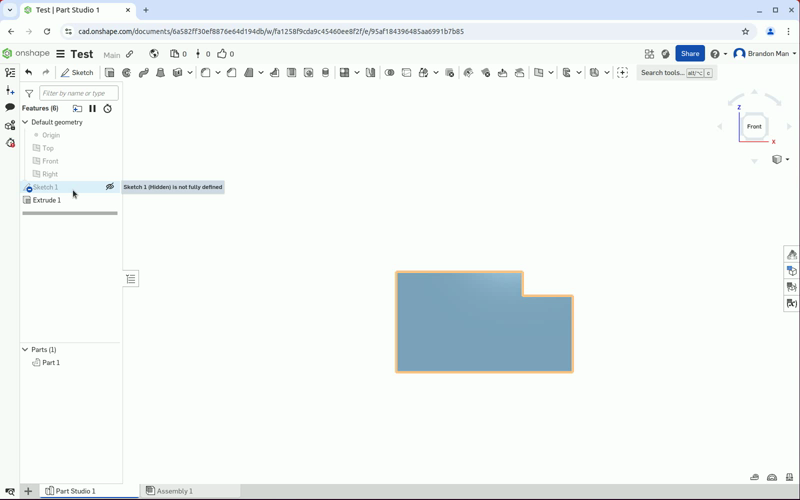
click(73, 189)
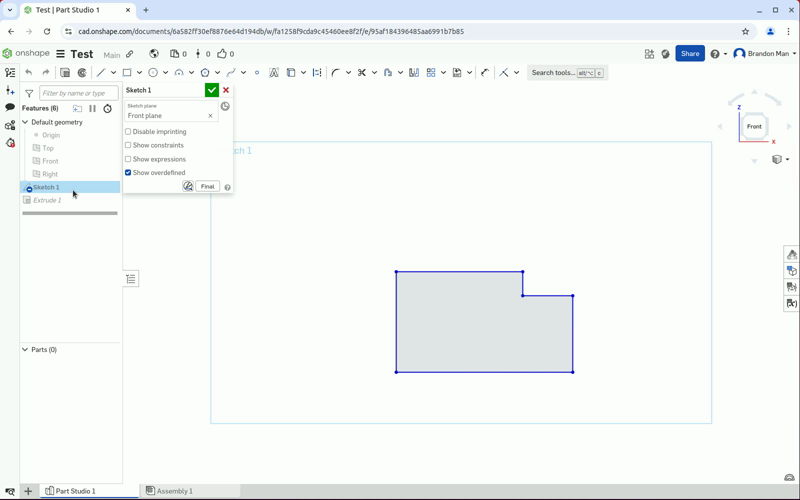
mouse_move(229, 92)
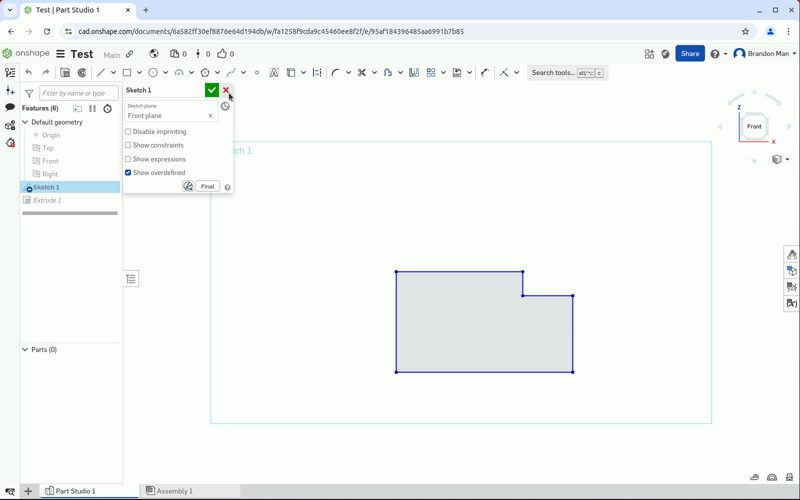
click(229, 92)
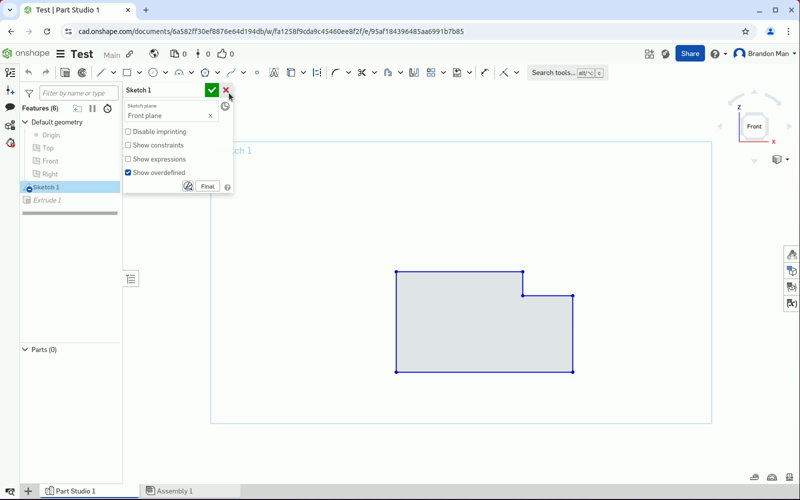
key(shift+s)
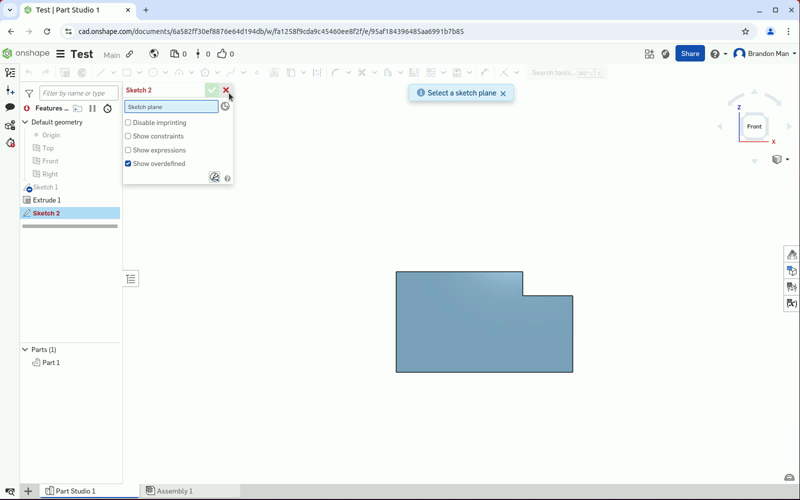
mouse_move(73, 163)
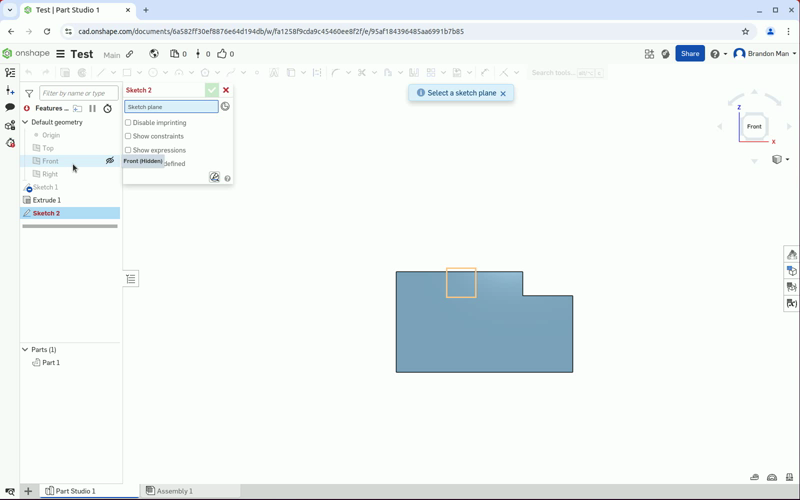
click(73, 163)
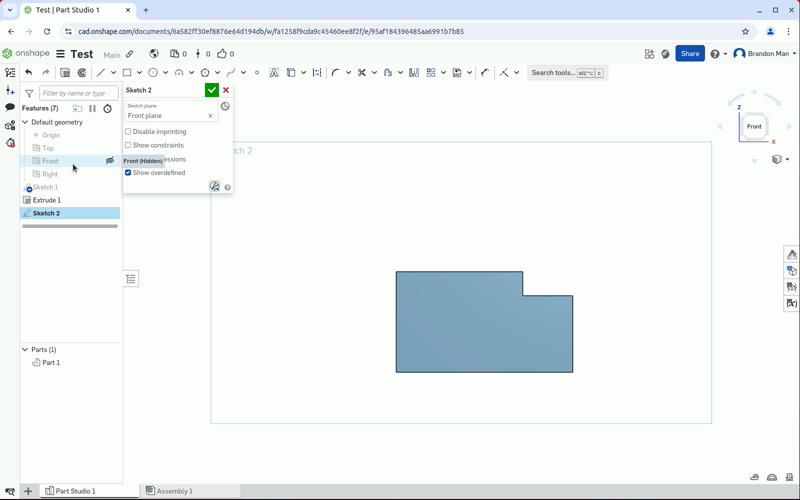
mouse_move(73, 352)
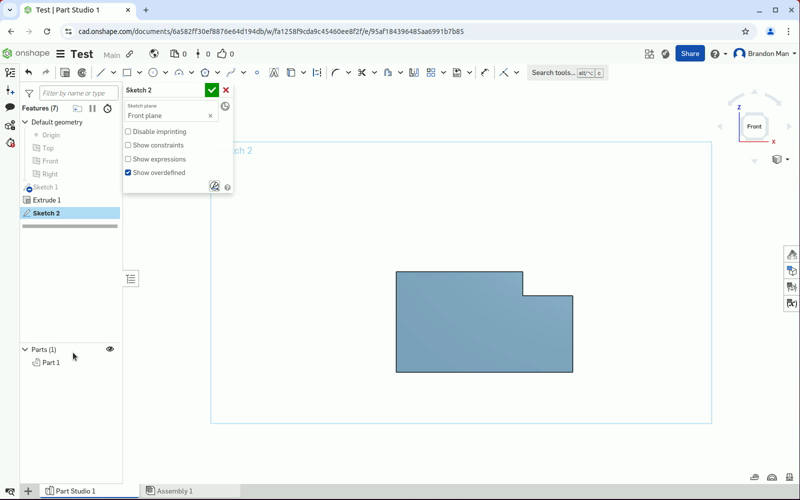
key(y)
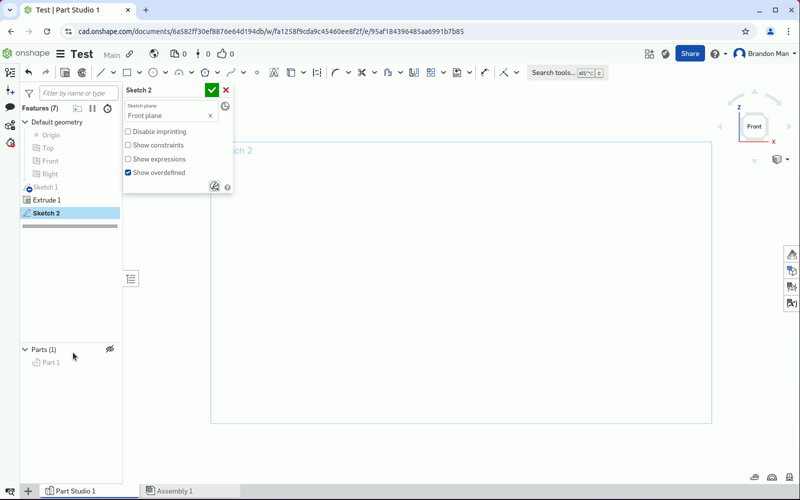
key(l)
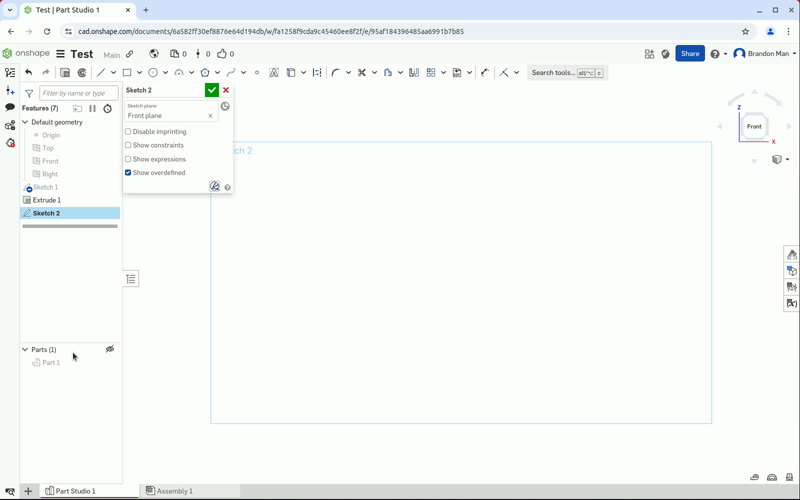
key_down(shift)
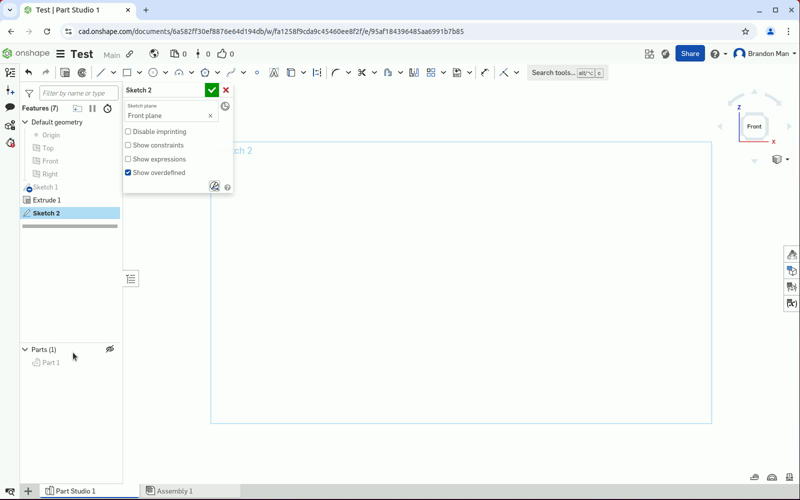
mouse_move(396, 372)
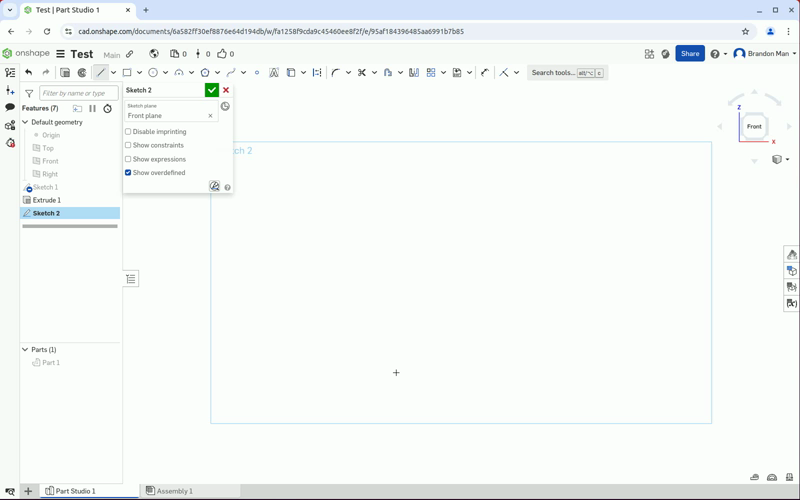
click(396, 372)
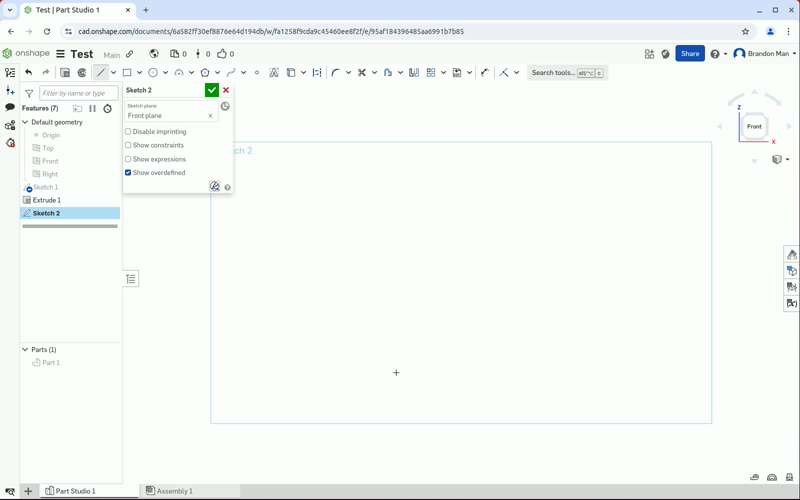
key_up(shift)
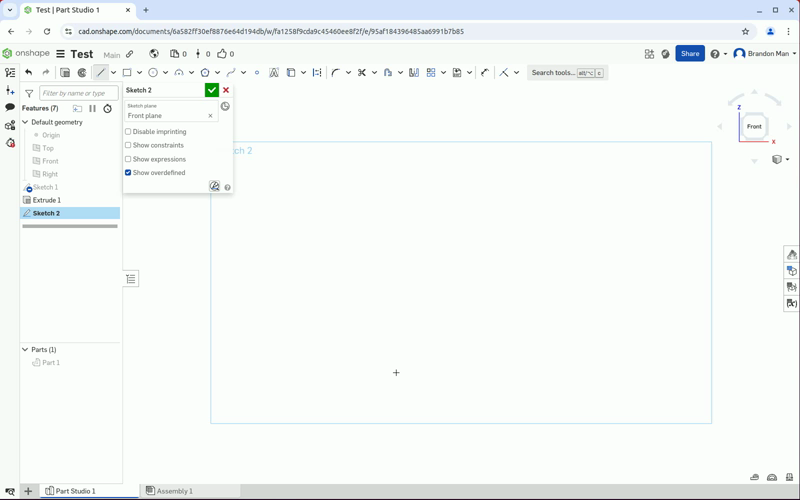
key_down(shift)
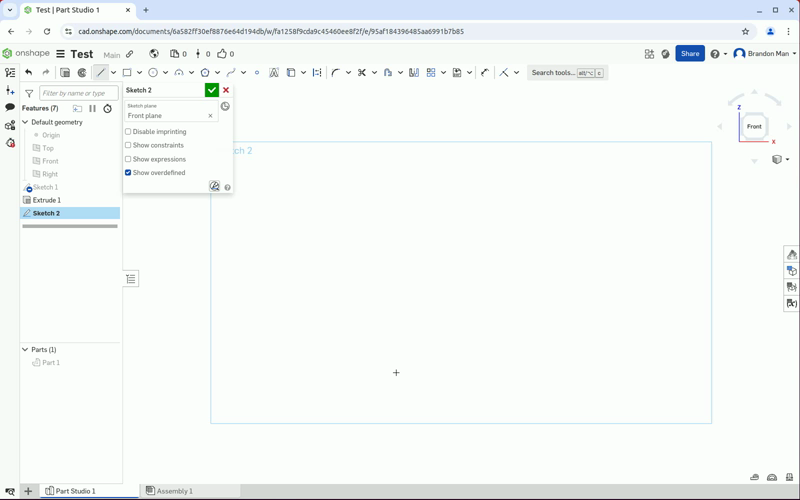
mouse_move(472, 372)
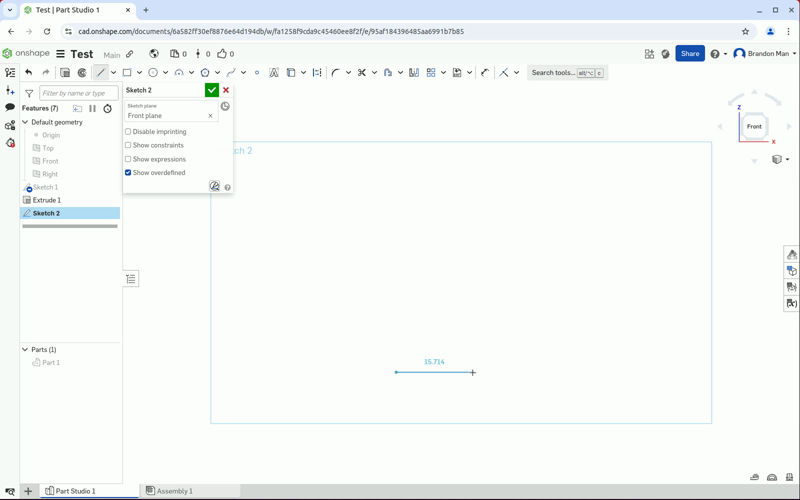
click(472, 372)
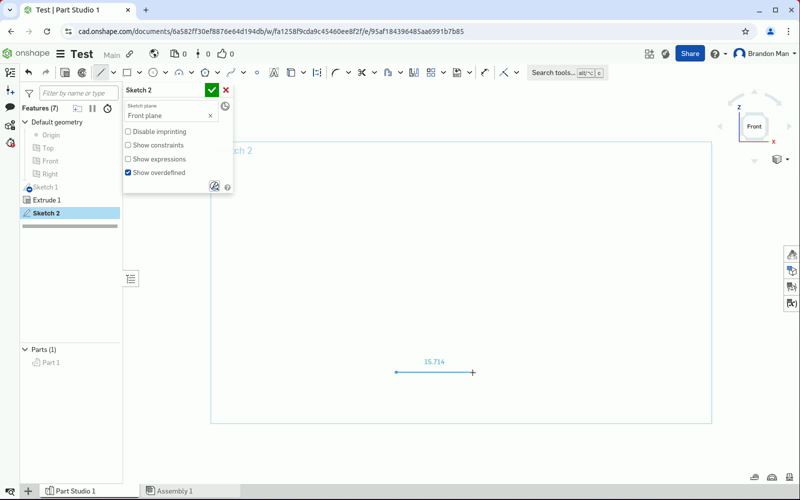
key_up(shift)
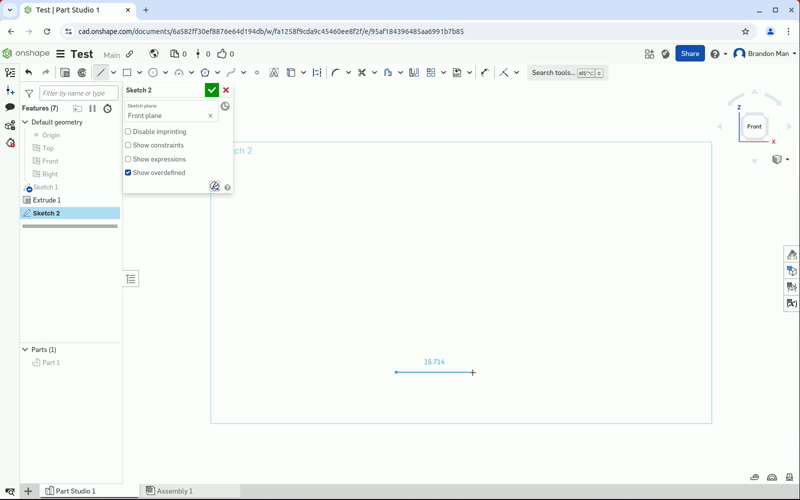
key_down(shift)
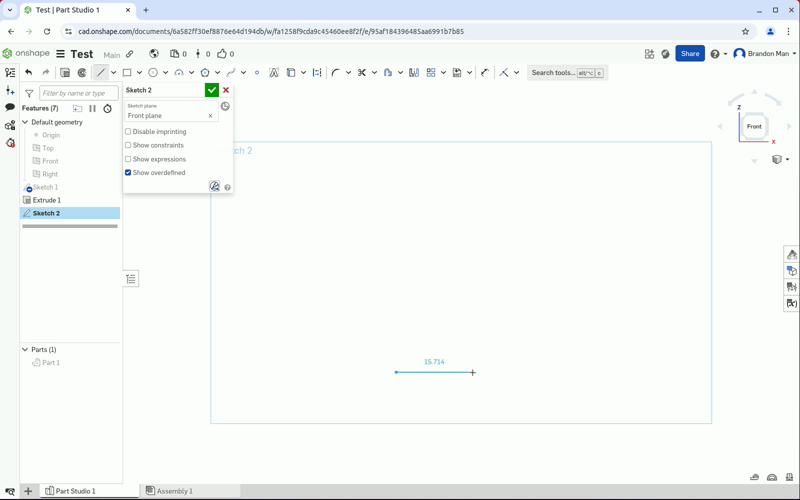
mouse_move(502, 372)
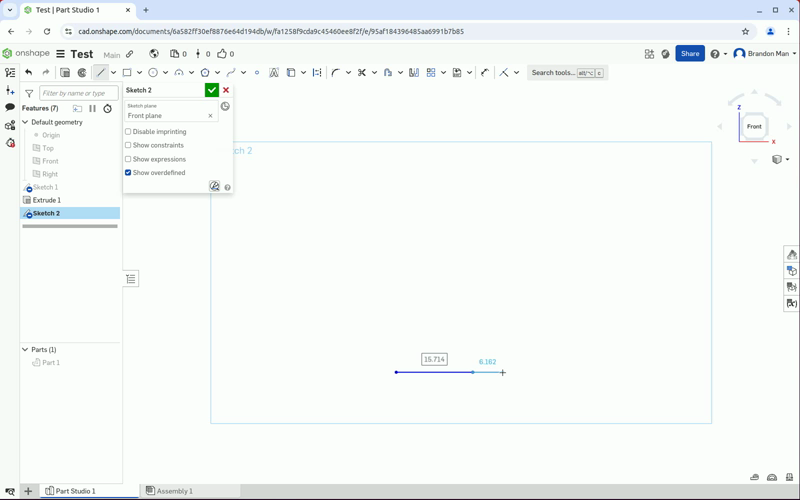
mouse_move(472, 321)
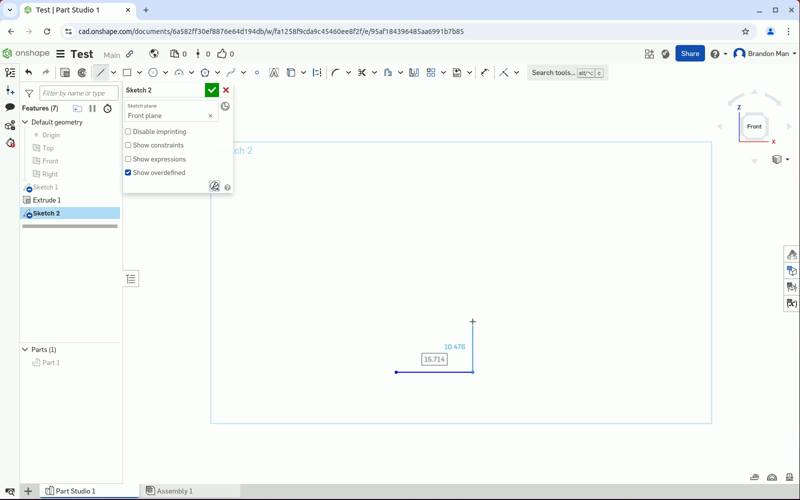
click(472, 321)
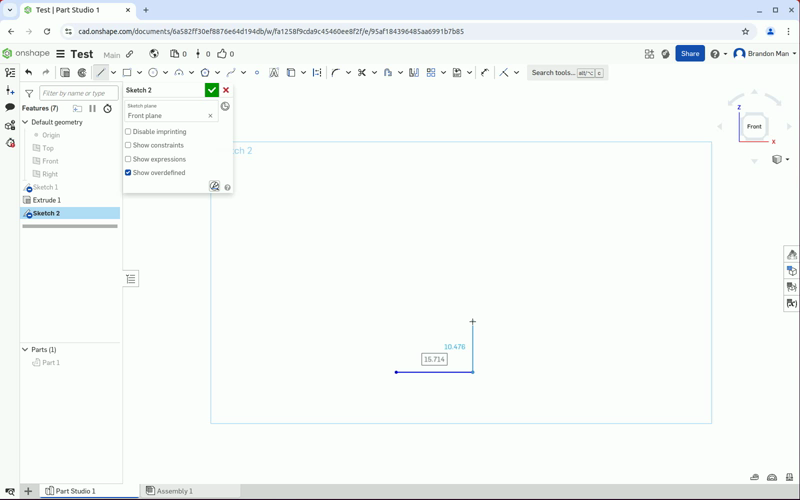
key_up(shift)
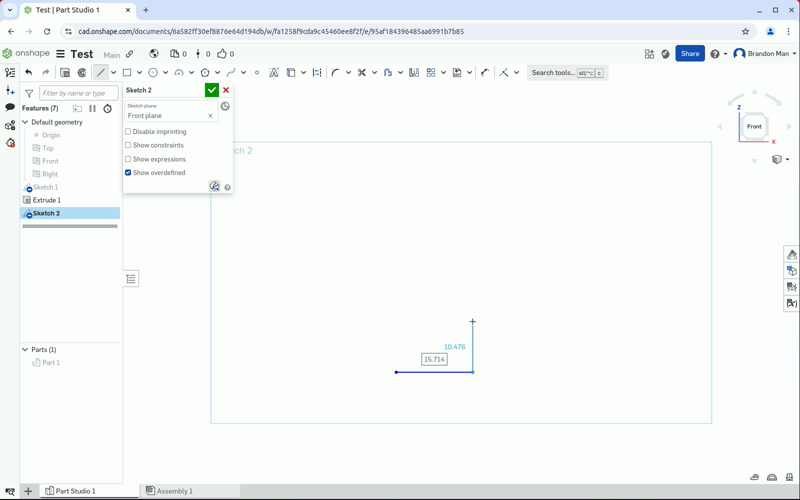
key_down(shift)
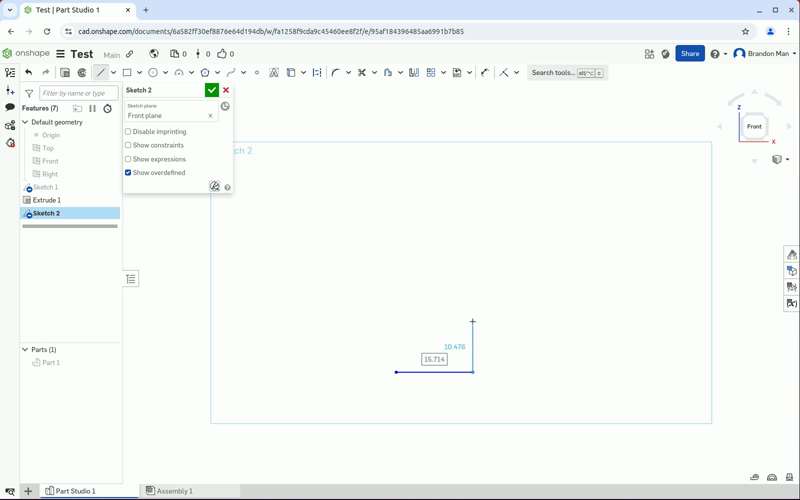
mouse_move(396, 321)
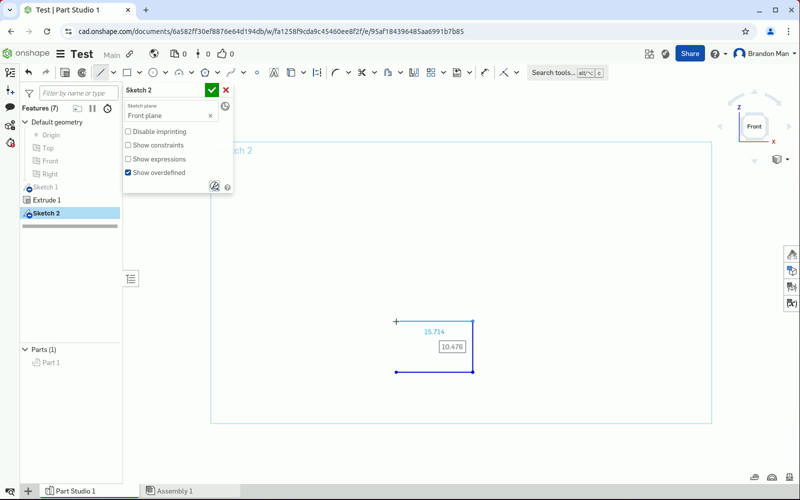
click(396, 321)
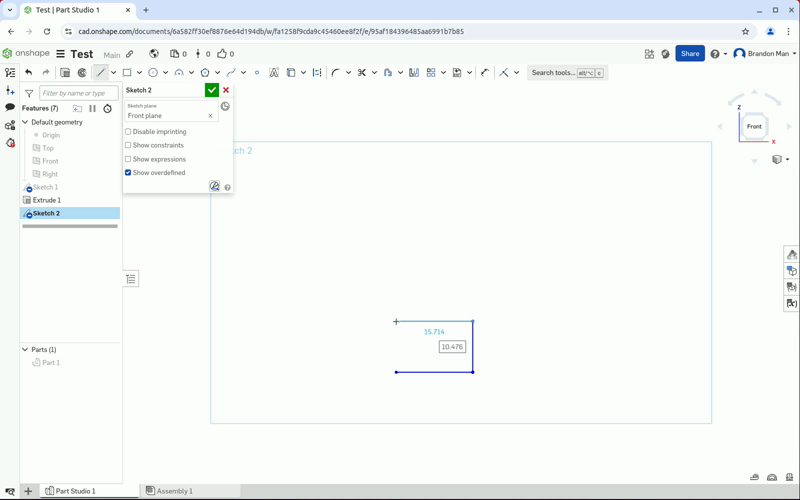
key_up(shift)
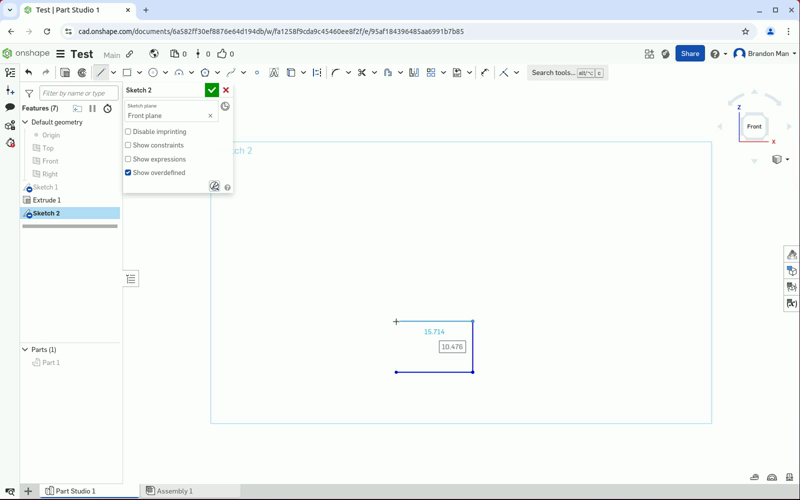
mouse_move(426, 321)
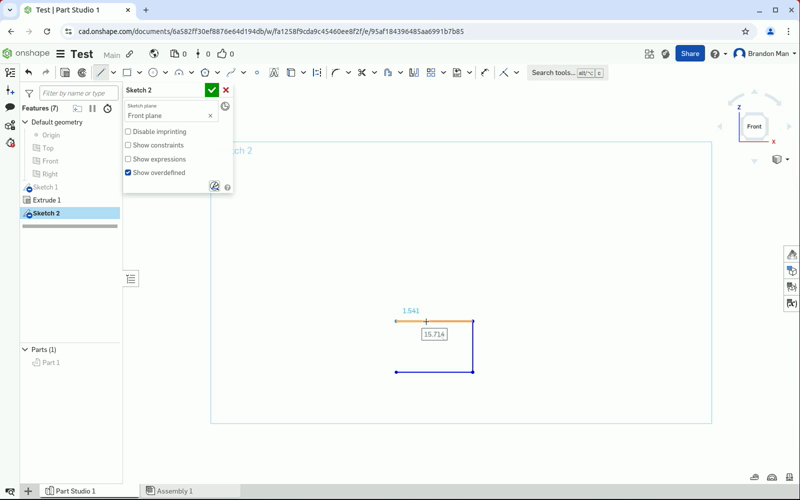
key_down(shift)
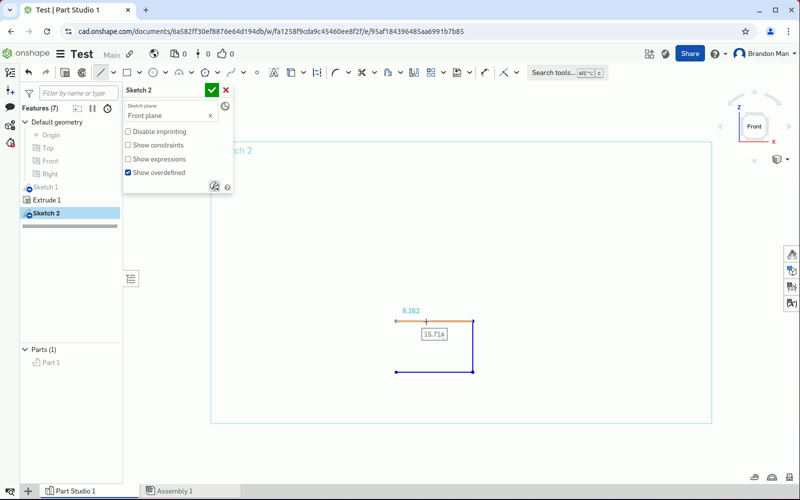
mouse_move(396, 372)
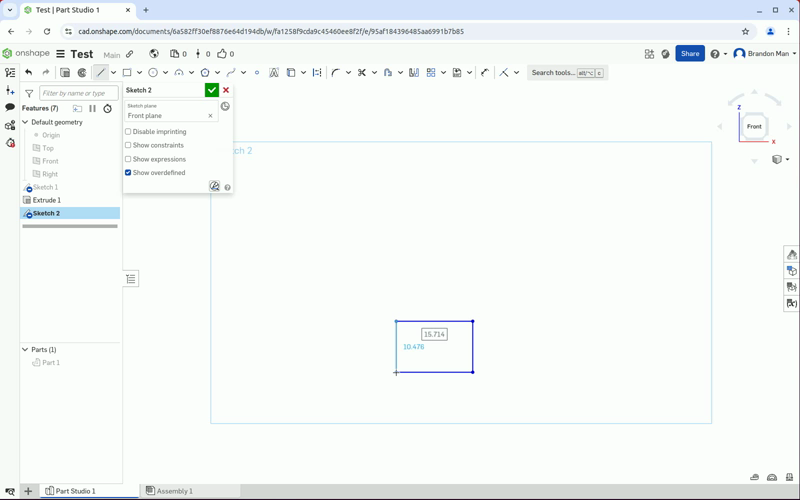
key_up(shift)
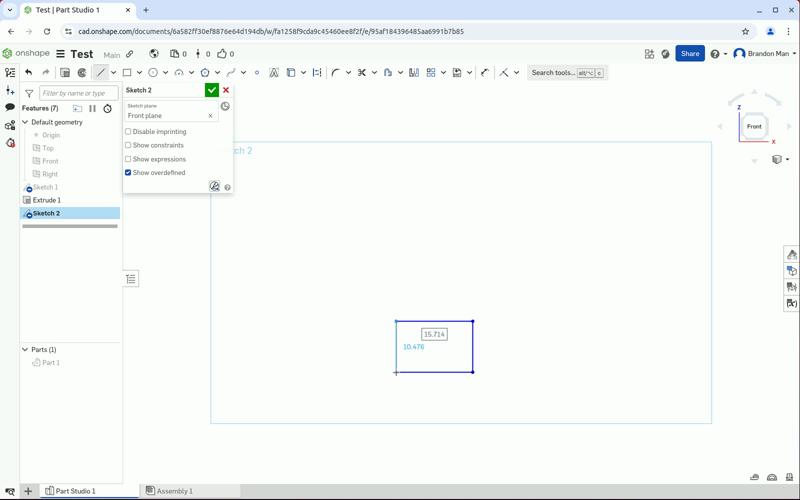
click(396, 372)
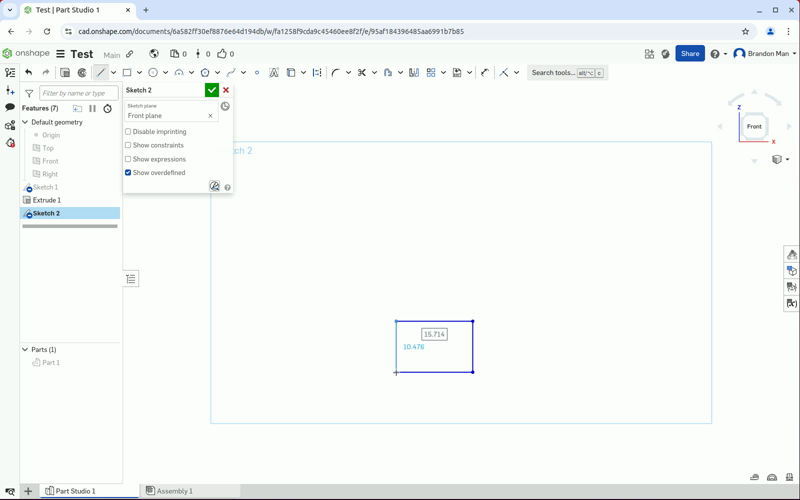
key(esc)
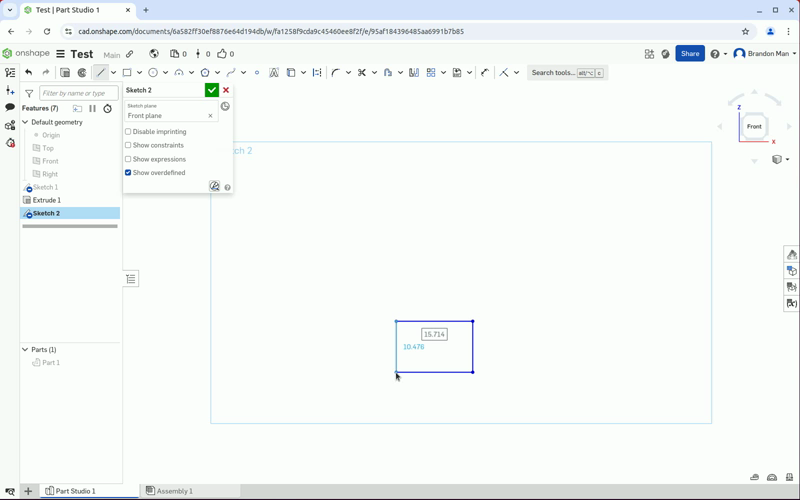
mouse_move(453, 364)
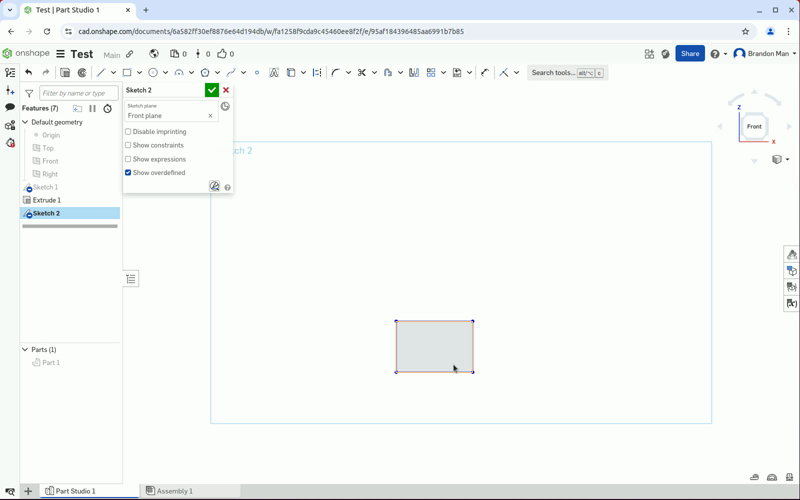
click(453, 364)
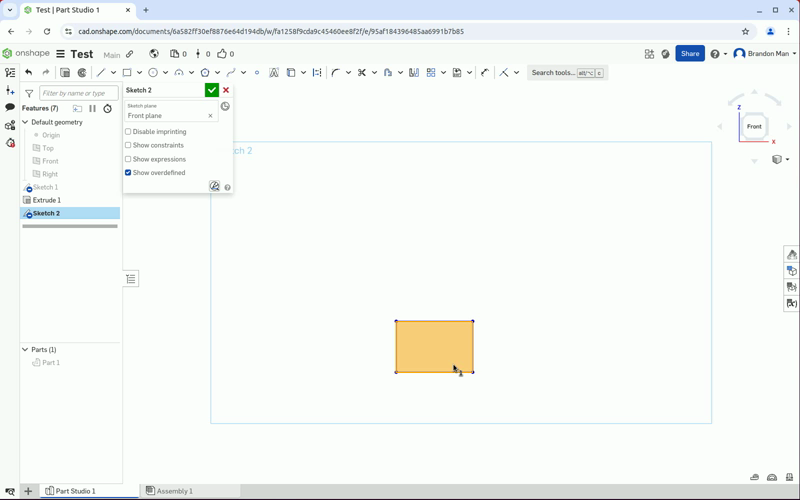
mouse_move(73, 352)
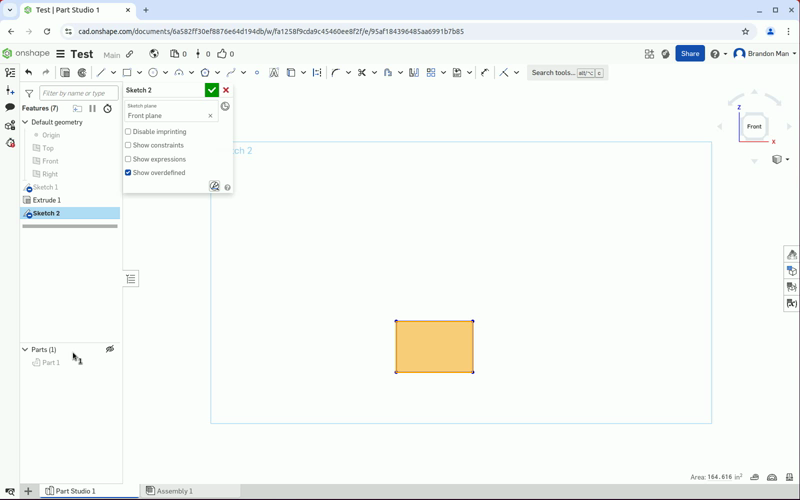
key(shift+y)
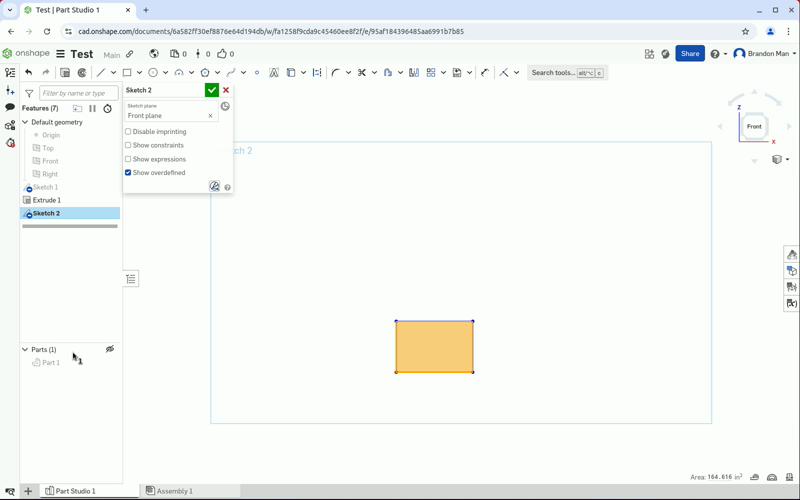
key(shift+e)
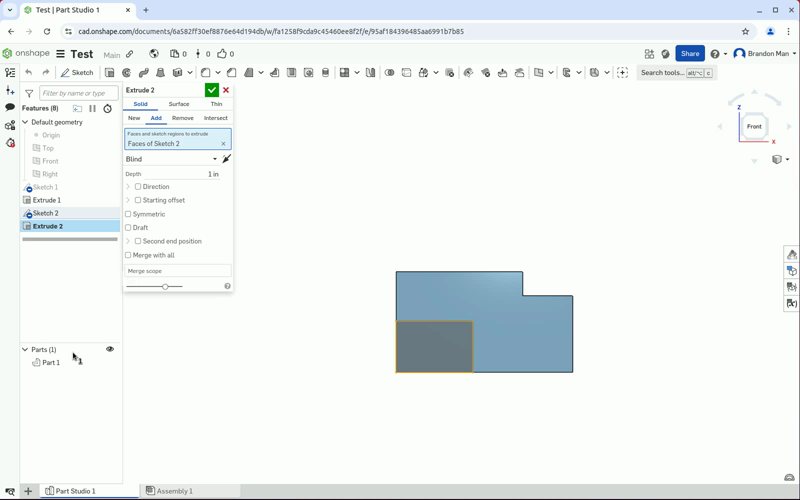
mouse_move(143, 106)
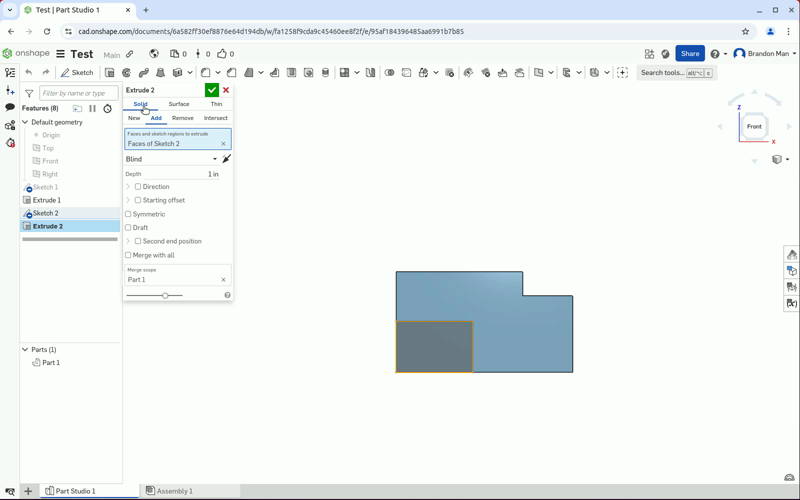
click(143, 106)
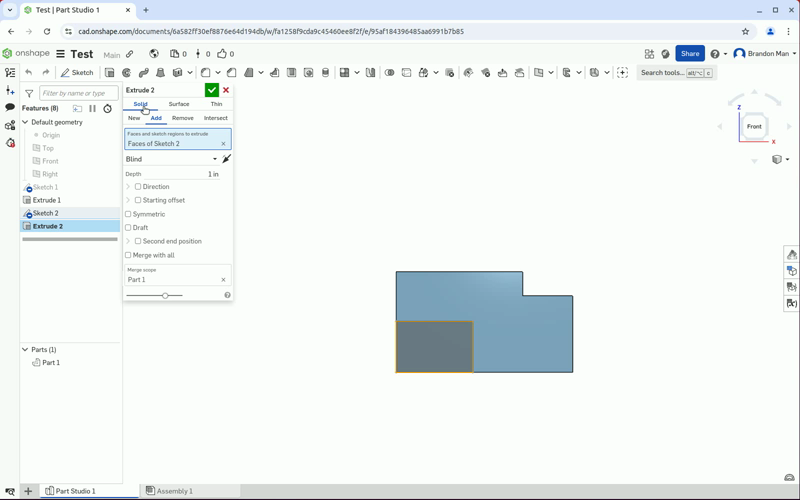
mouse_move(137, 120)
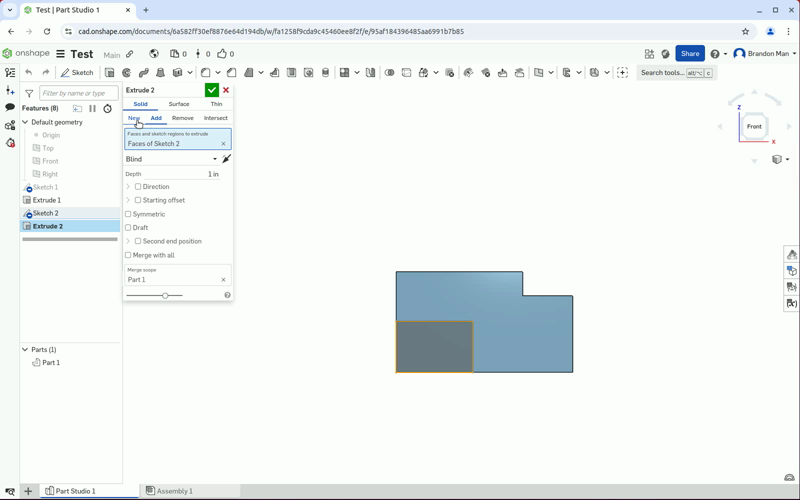
click(137, 120)
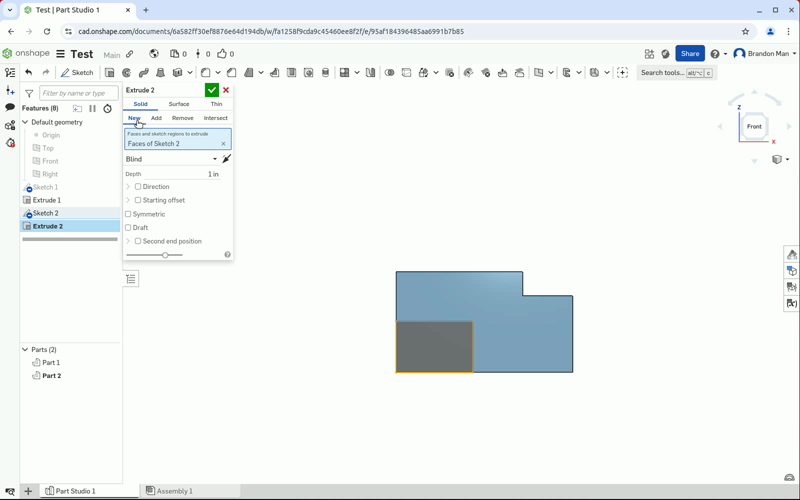
key(tab, 4)
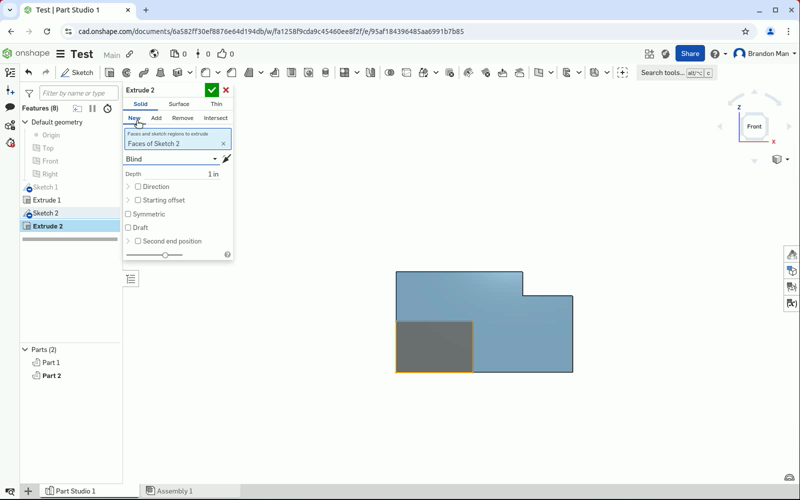
text(10.351)
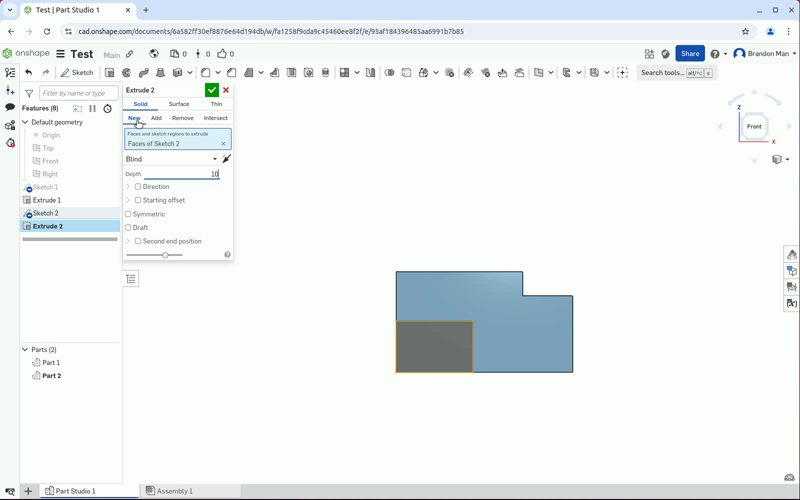
key(enter)
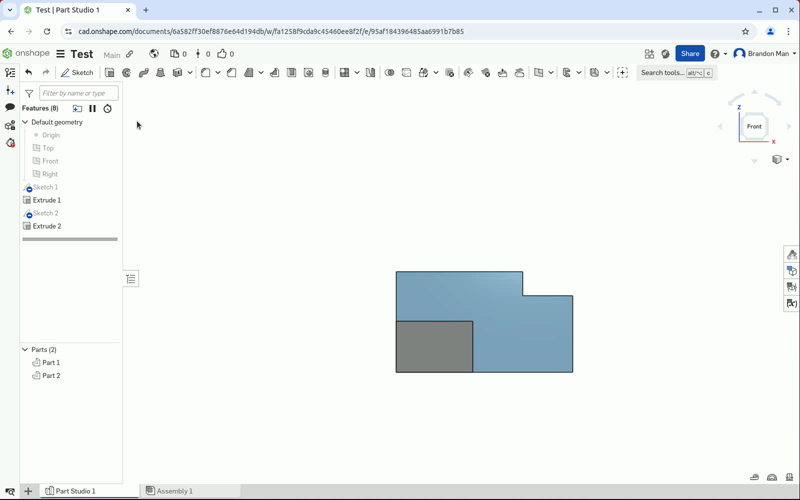
key(shift+h)
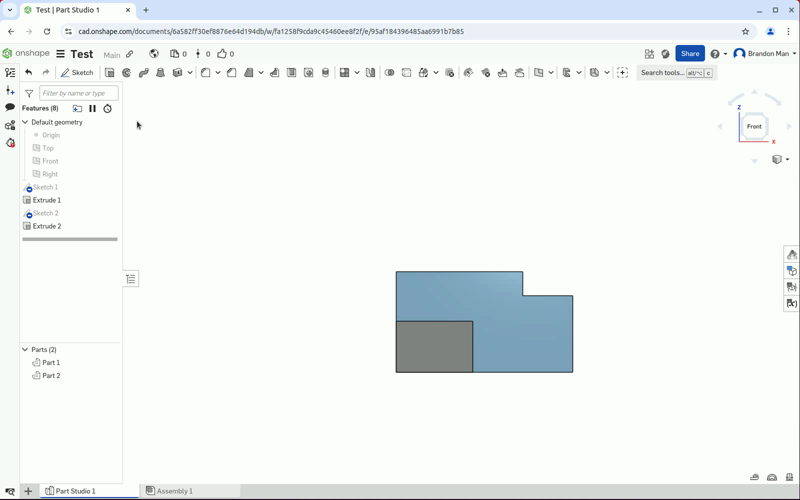
key(shift+h)
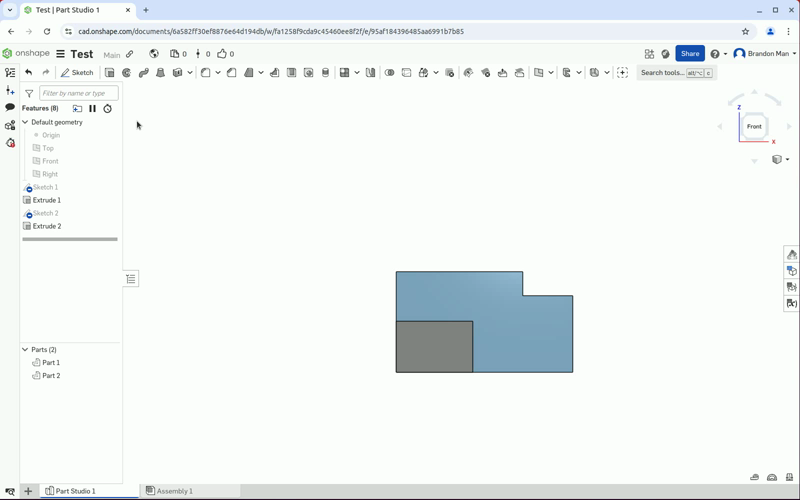
key(shift+7)
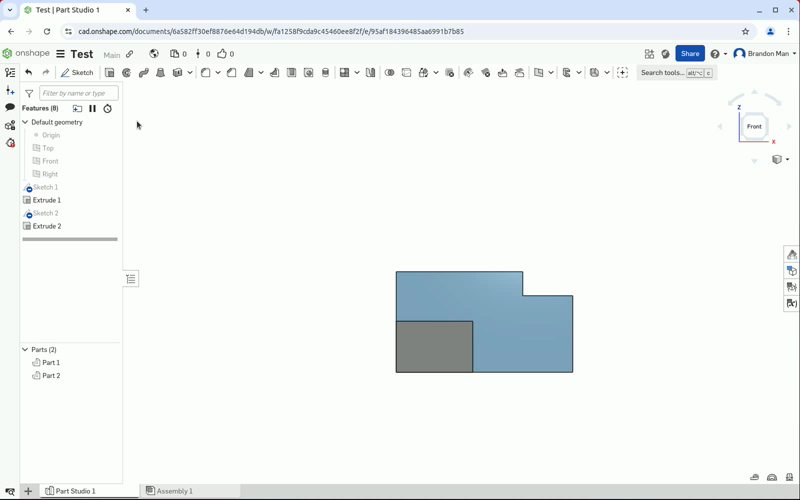
key(left, 2)
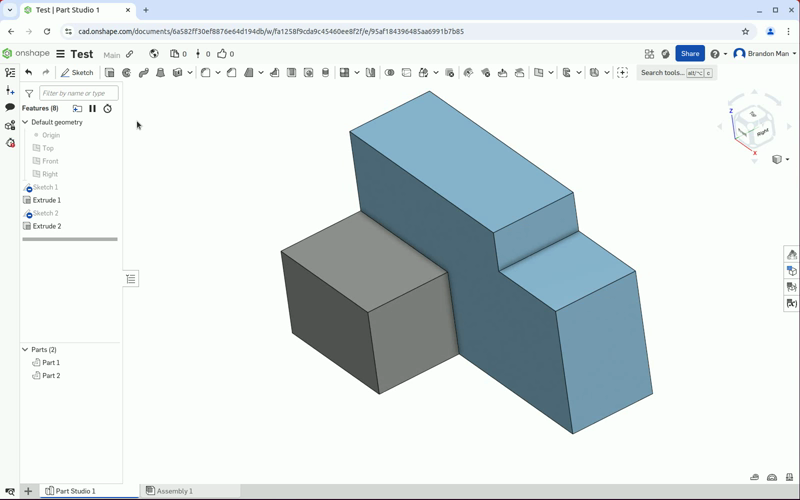
key(down, 2)
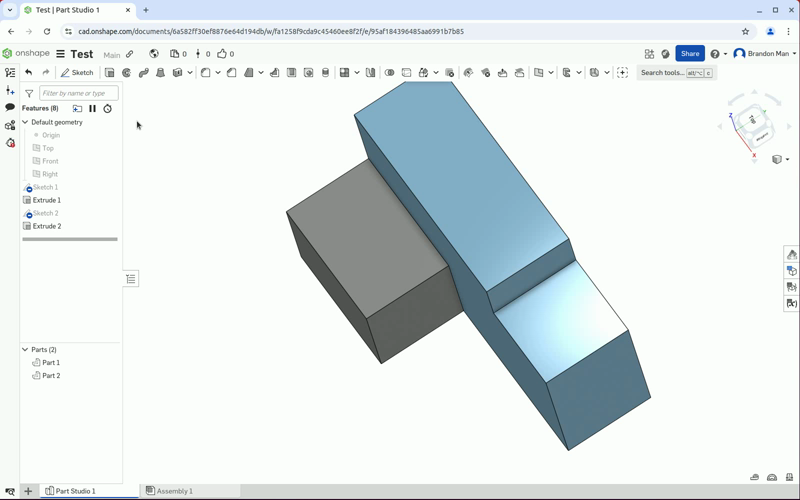
key(up, 2)
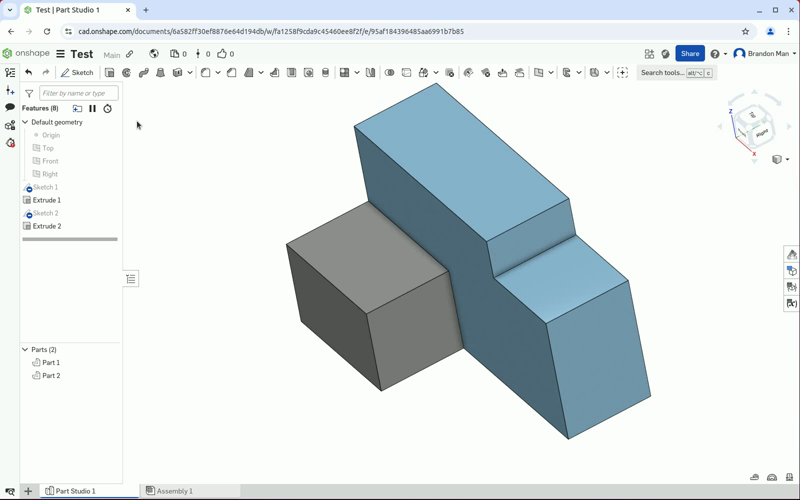
key(right, 2)
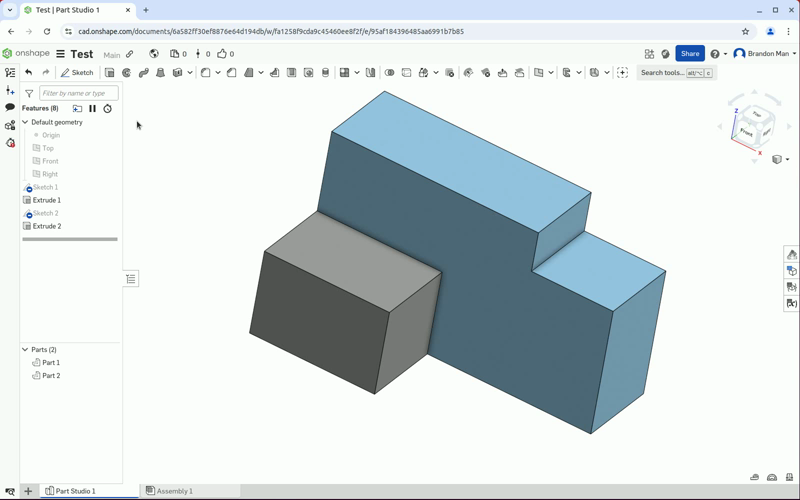
mouse_move(73, 189)
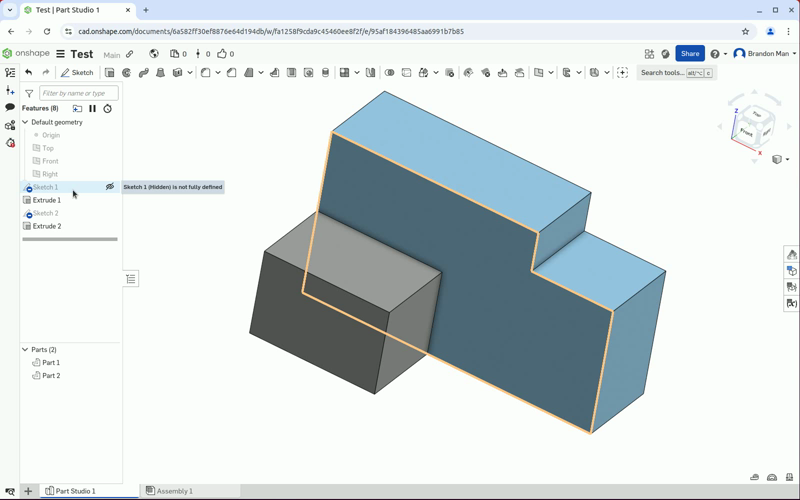
click(73, 189)